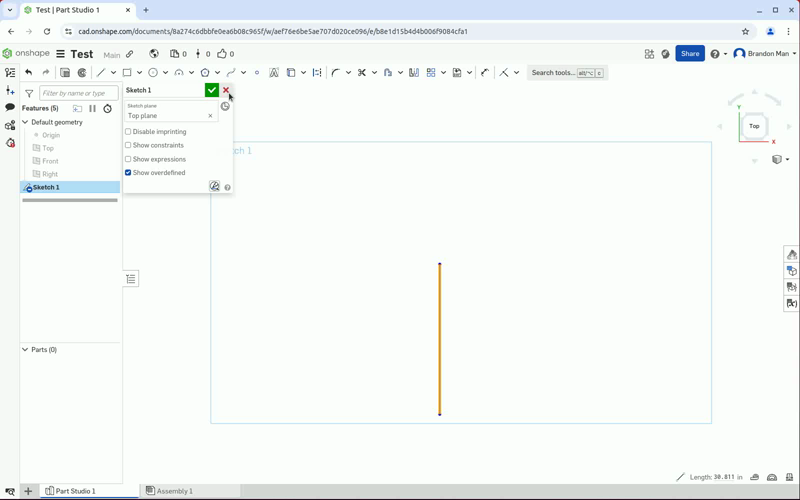
key(shift+h)
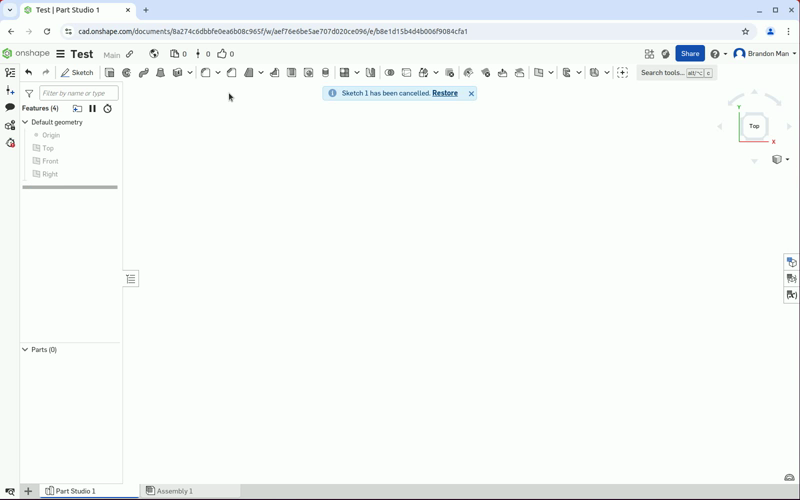
mouse_move(73, 352)
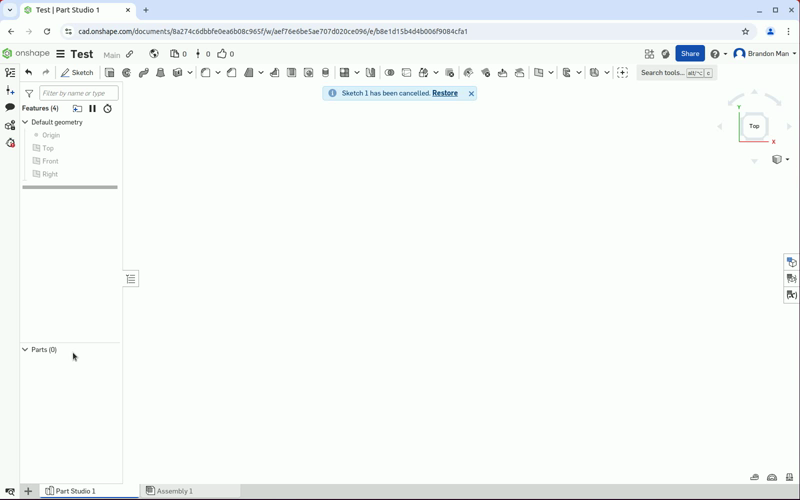
key(y)
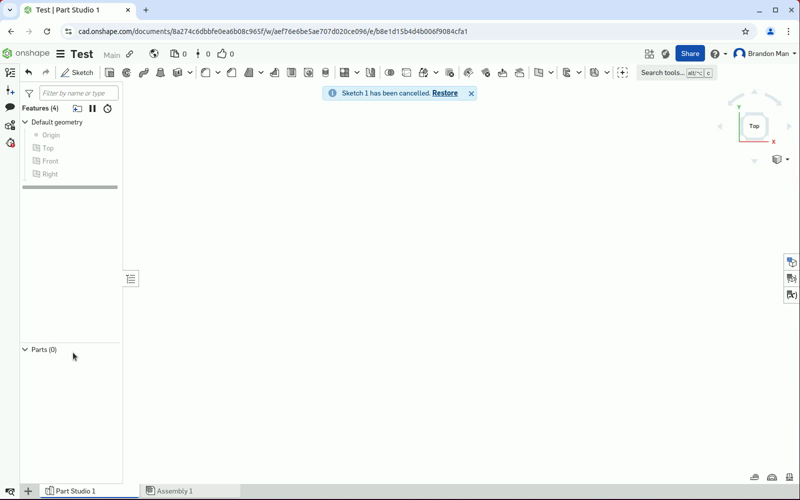
key(shift+p)
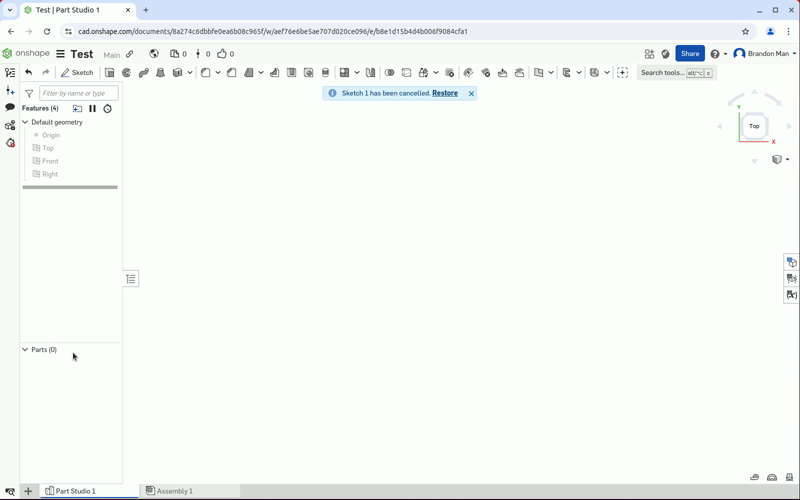
key(space)
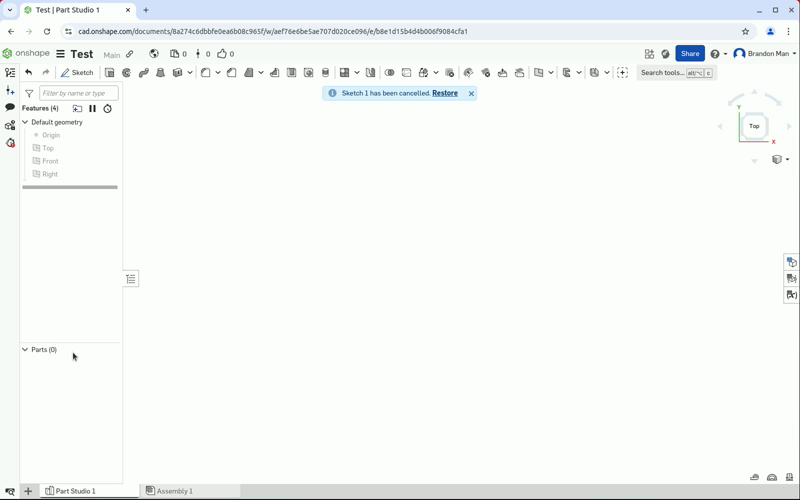
key_down(shift)
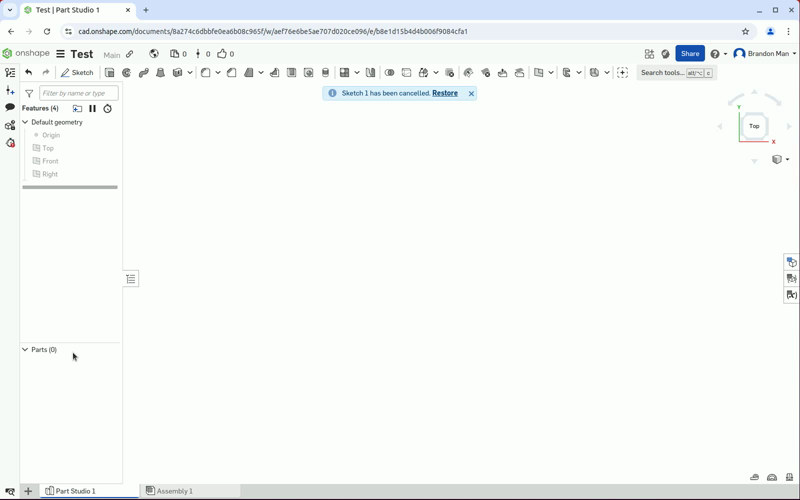
key(up)
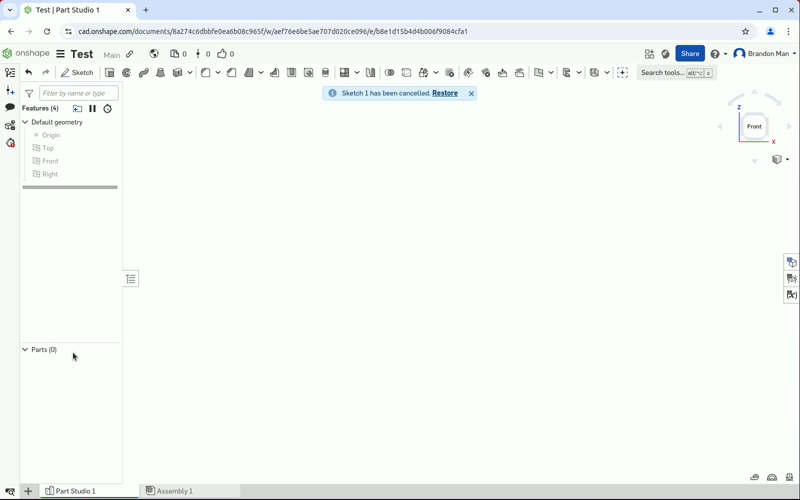
key_up(shift)
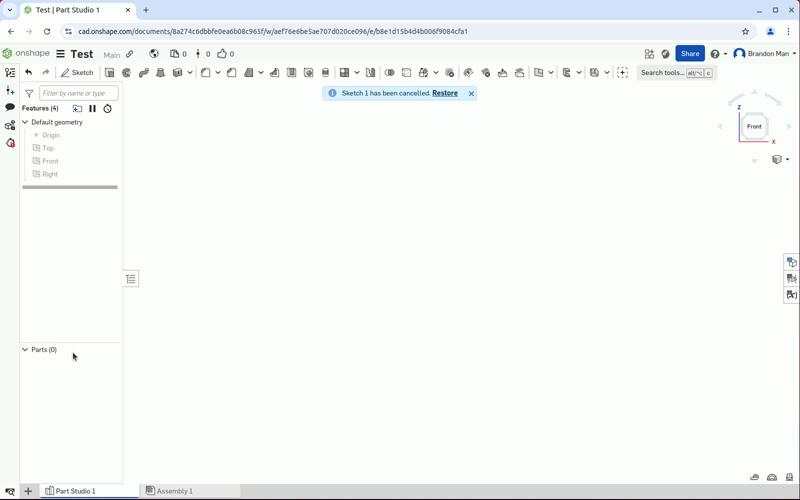
mouse_move(73, 352)
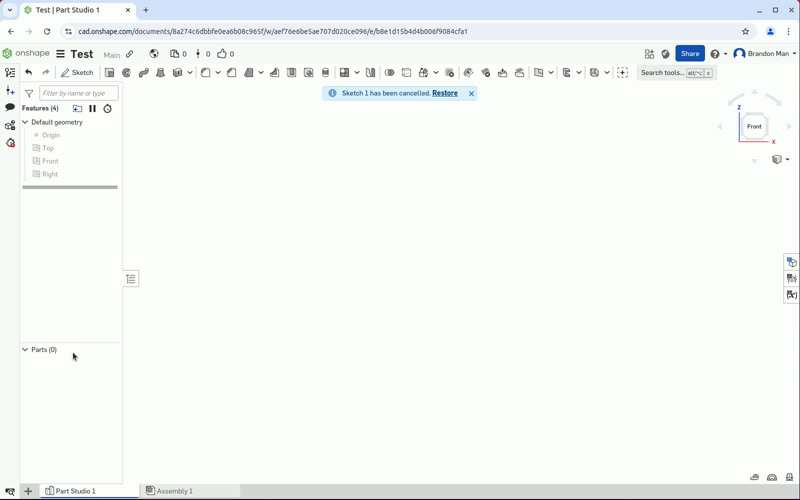
key(shift+y)
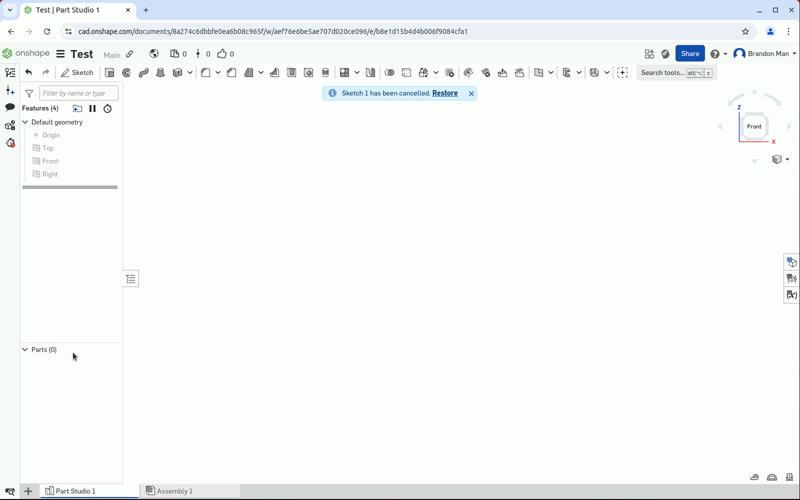
key(shift+s)
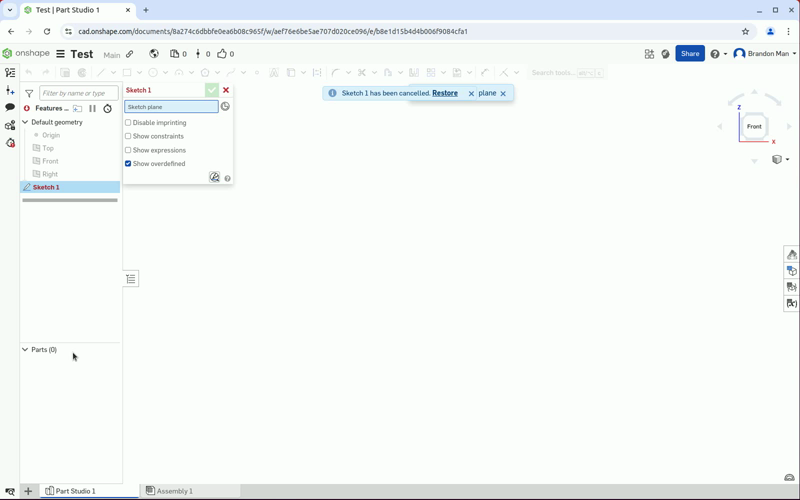
mouse_move(73, 163)
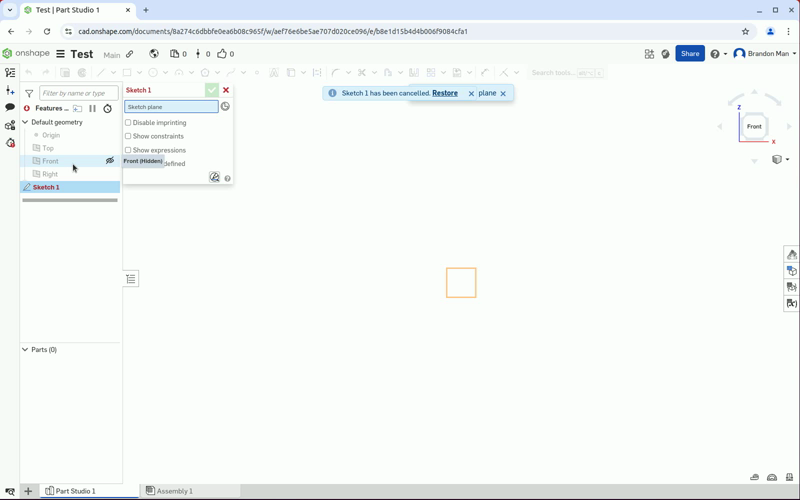
click(73, 163)
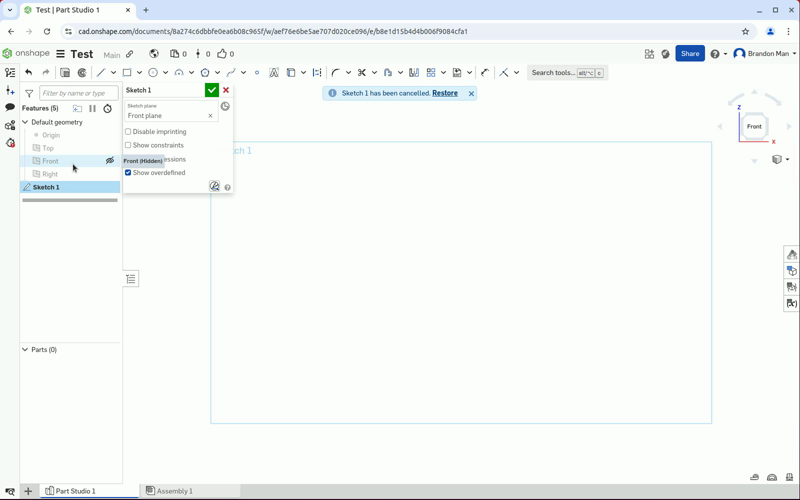
mouse_move(73, 352)
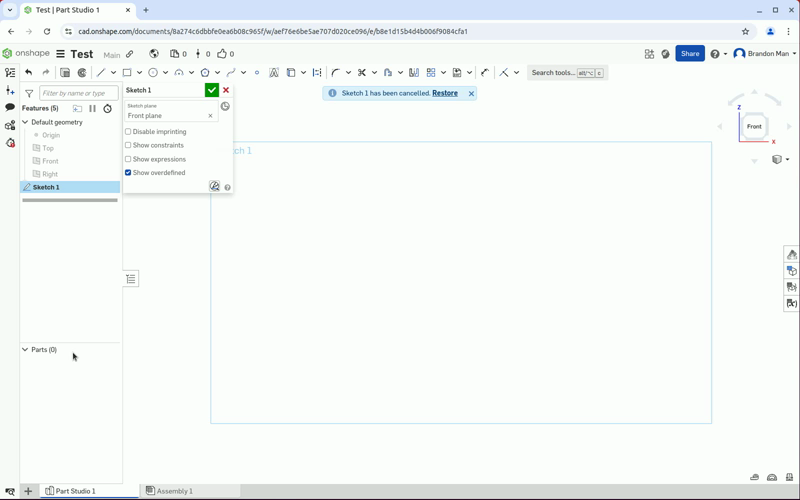
key(y)
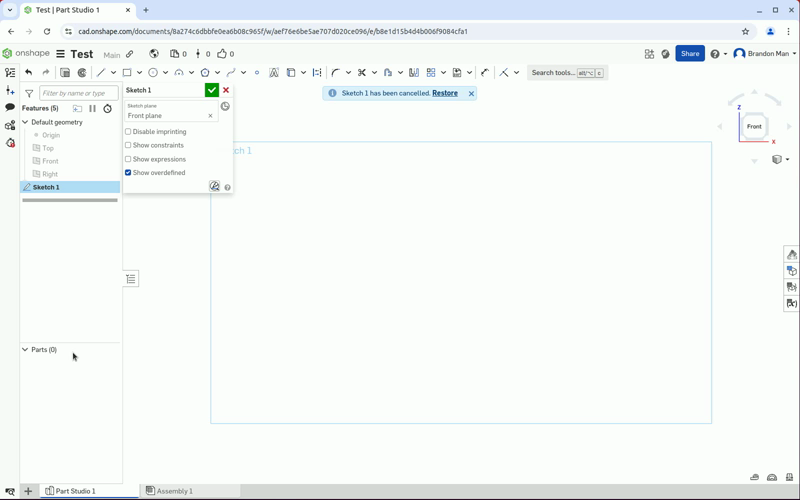
key(l)
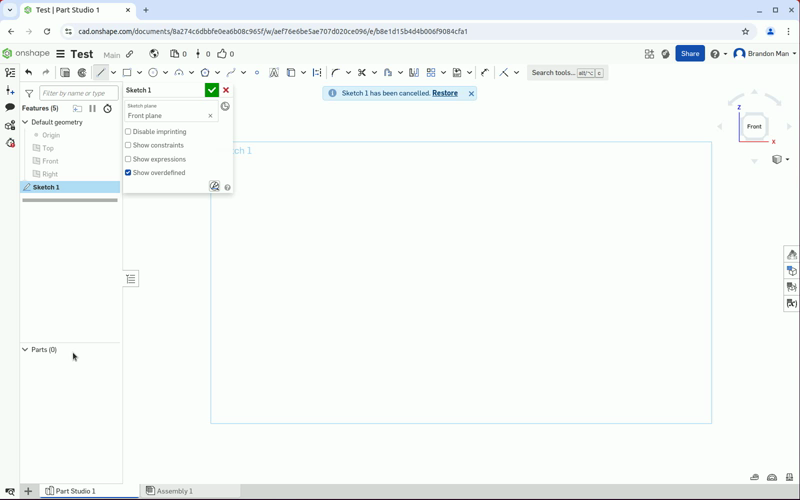
key_down(shift)
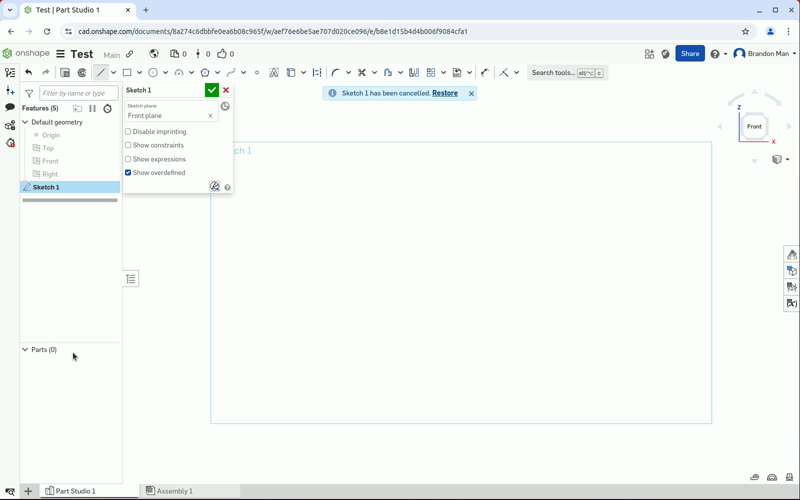
mouse_move(460, 282)
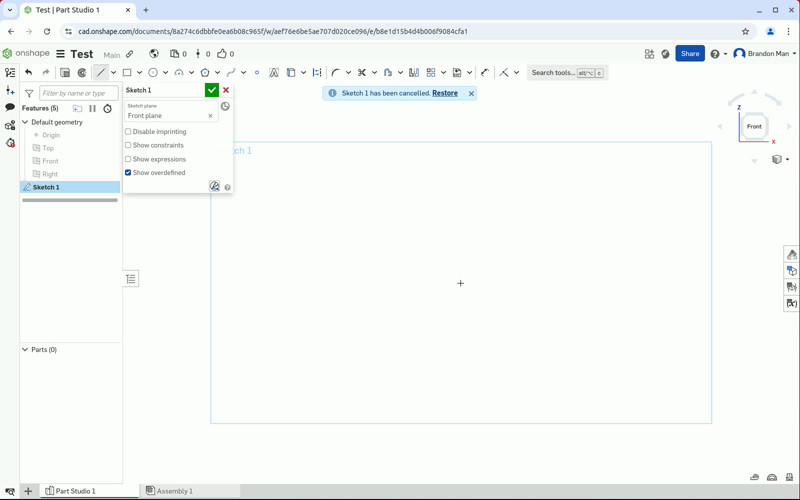
click(460, 282)
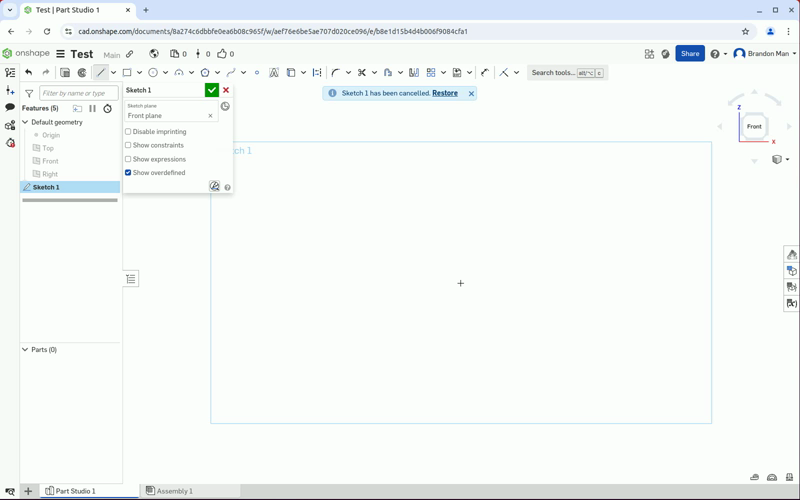
key_up(shift)
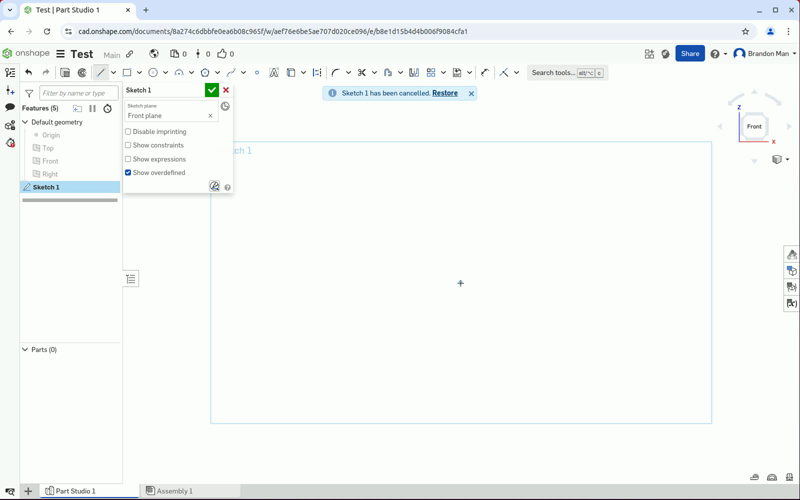
key_down(shift)
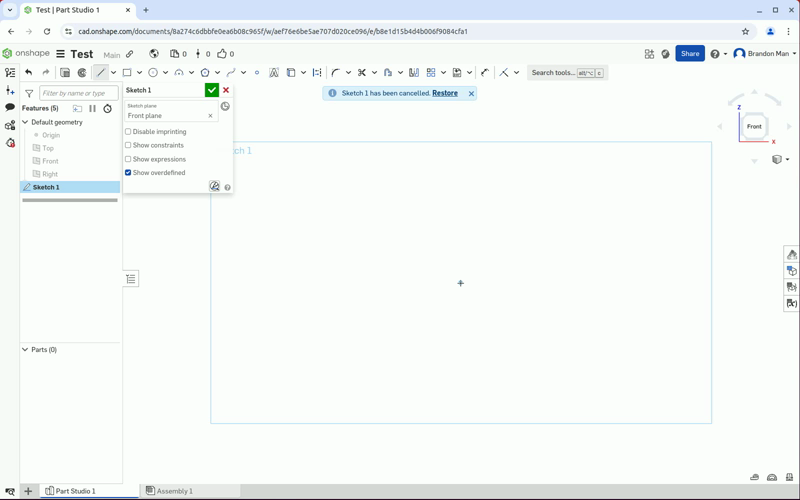
mouse_move(573, 282)
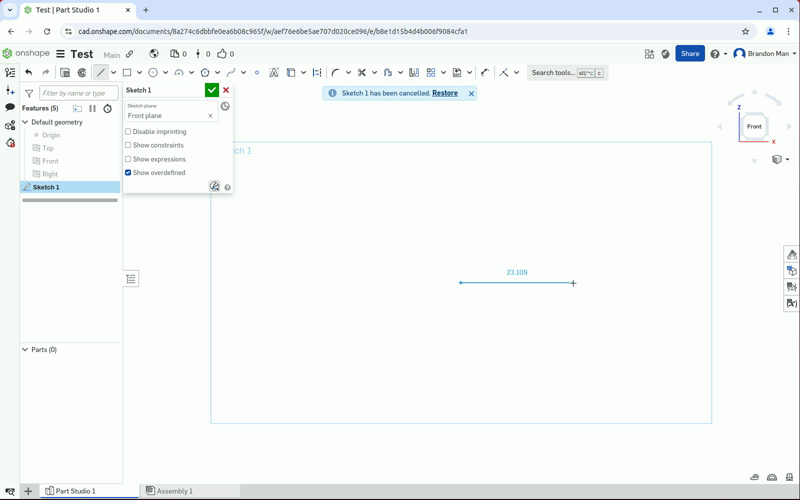
click(573, 282)
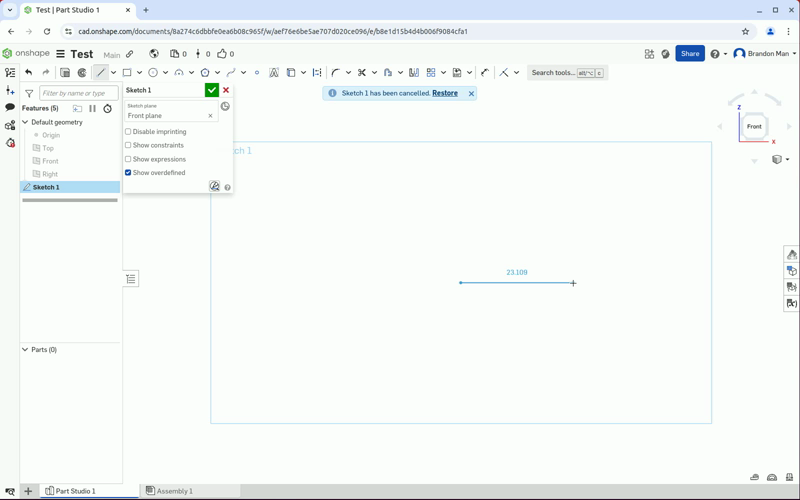
key_up(shift)
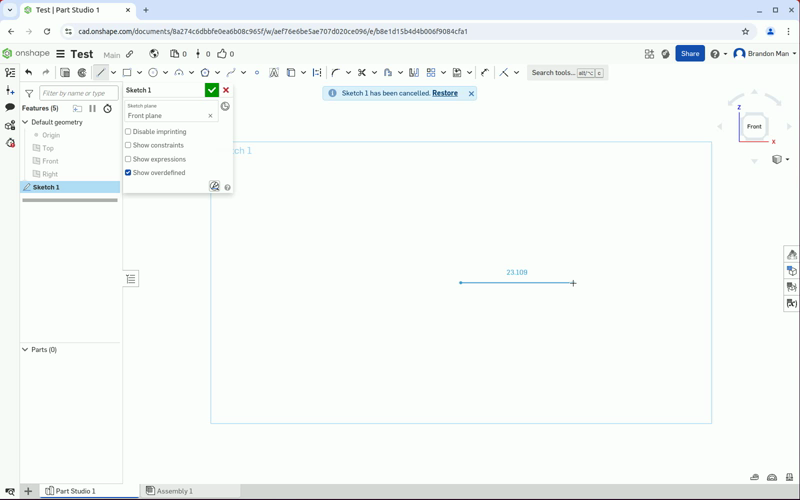
key_down(shift)
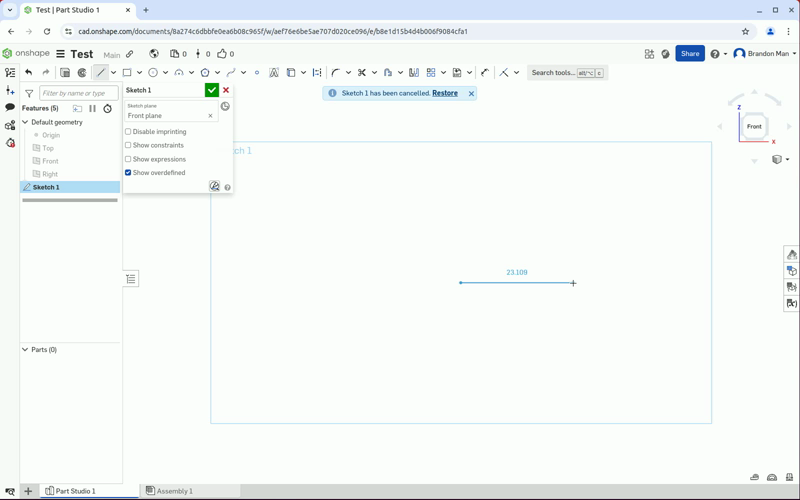
mouse_move(573, 189)
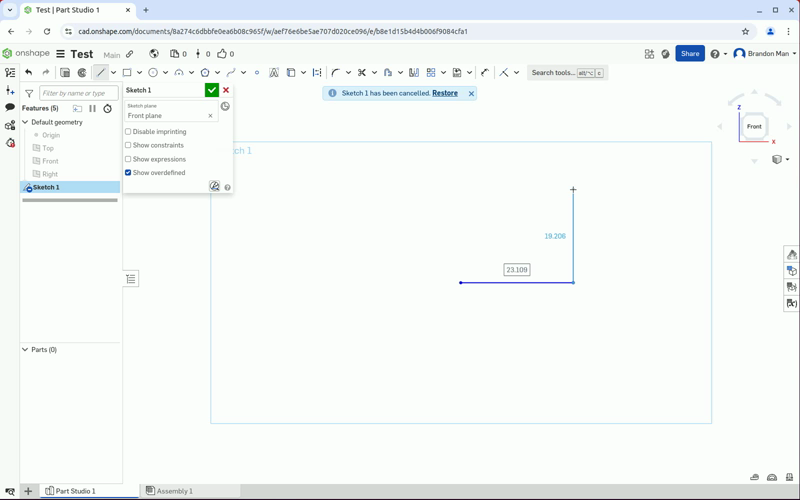
click(573, 189)
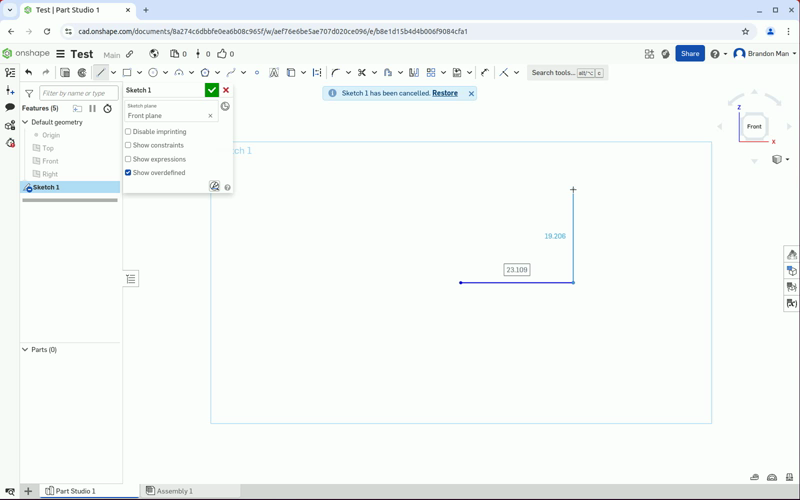
key_up(shift)
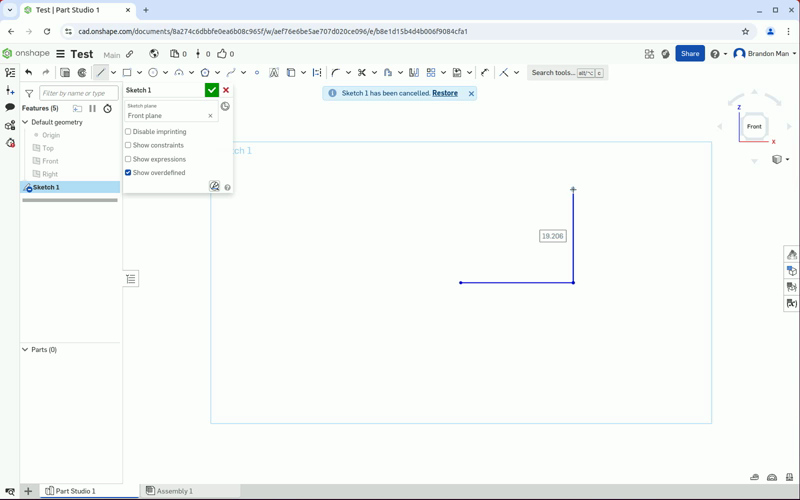
key_down(shift)
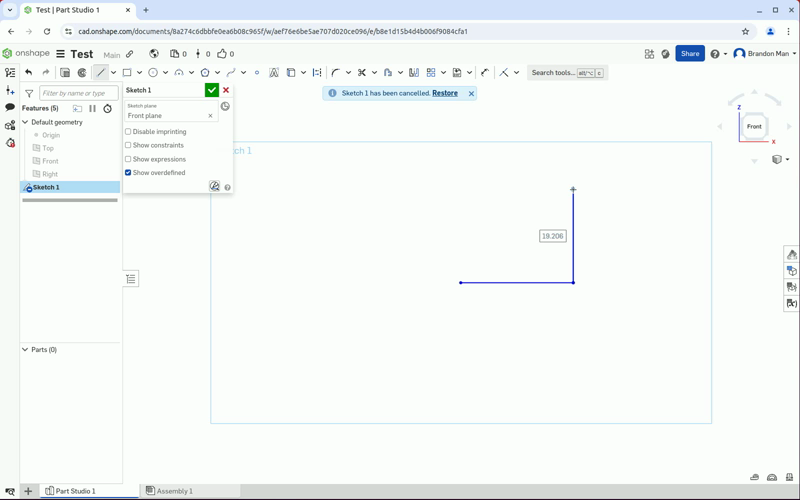
mouse_move(460, 189)
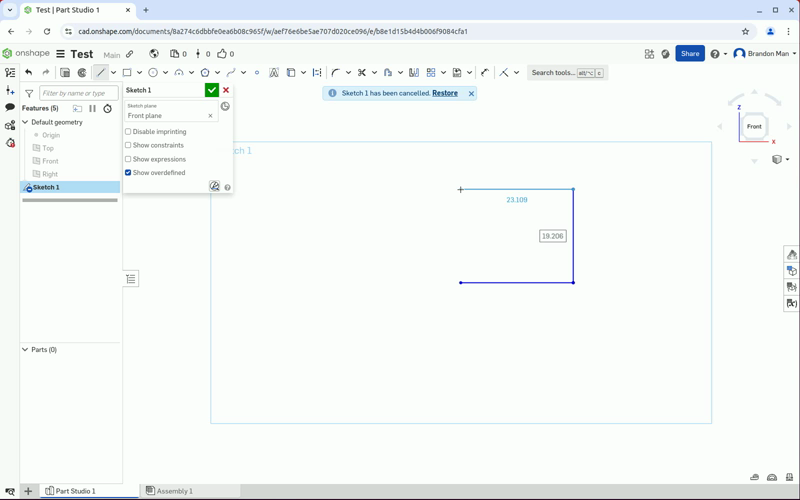
click(460, 189)
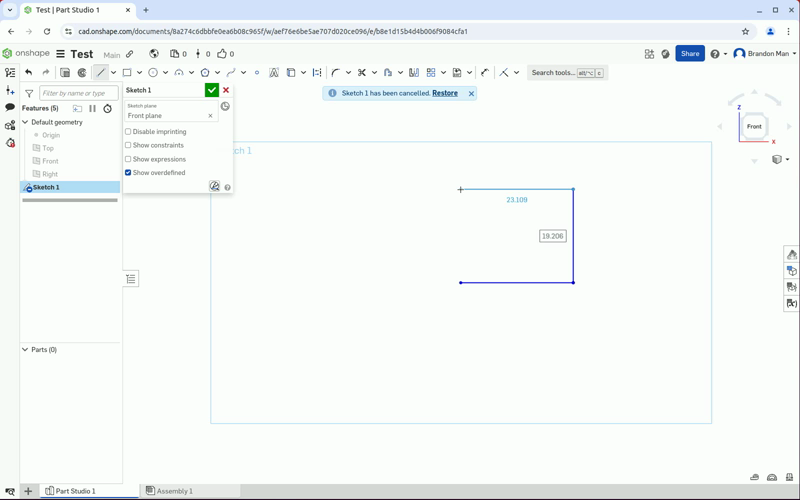
key_up(shift)
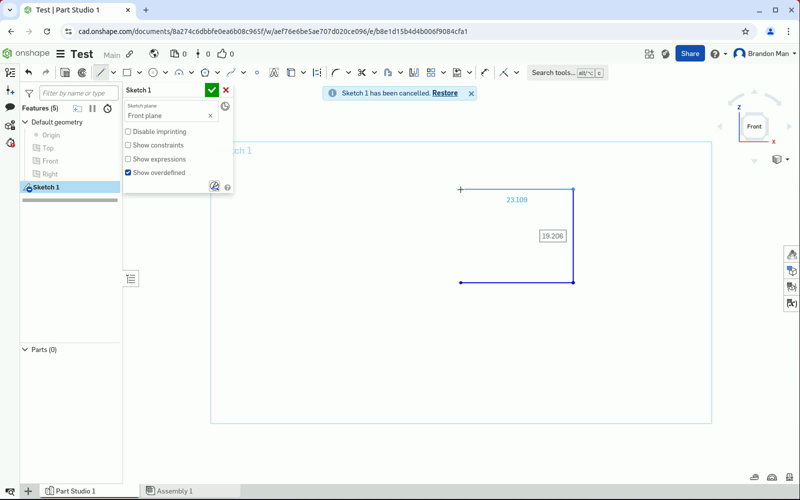
key_down(shift)
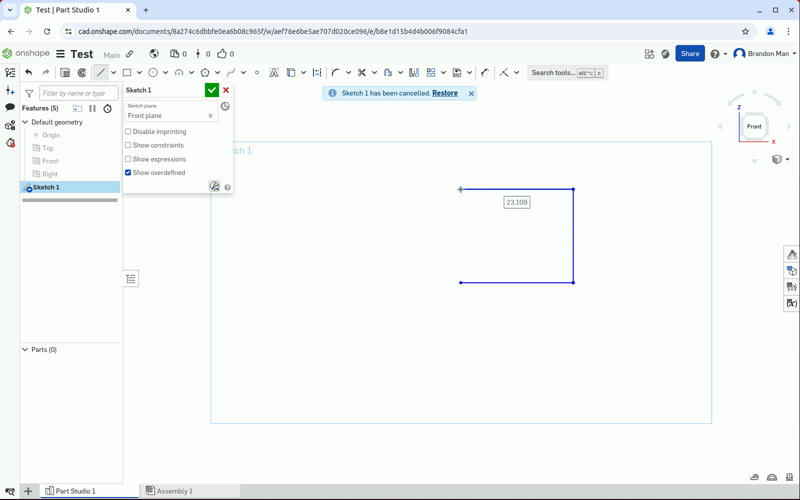
mouse_move(460, 282)
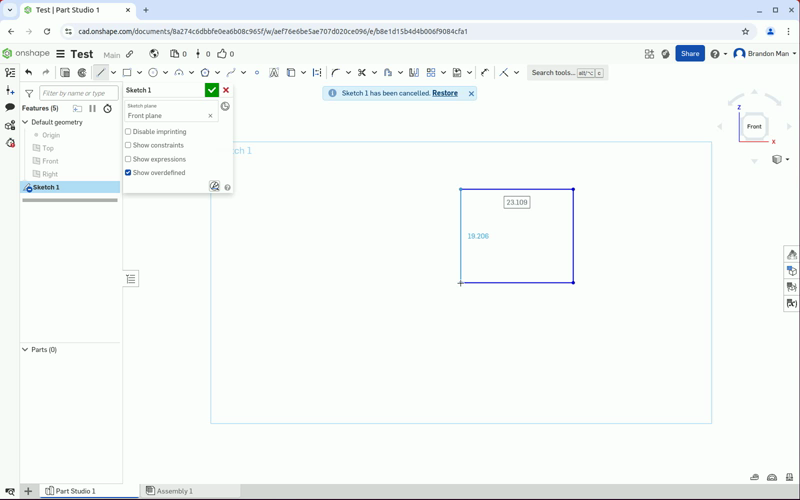
key_up(shift)
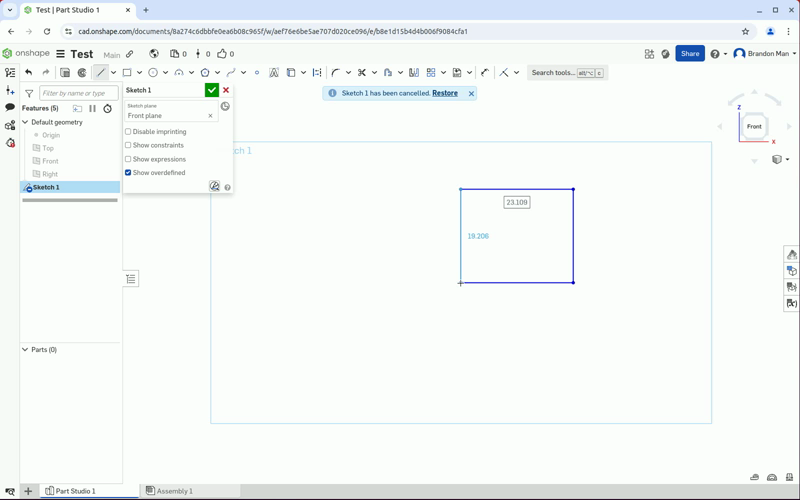
click(460, 282)
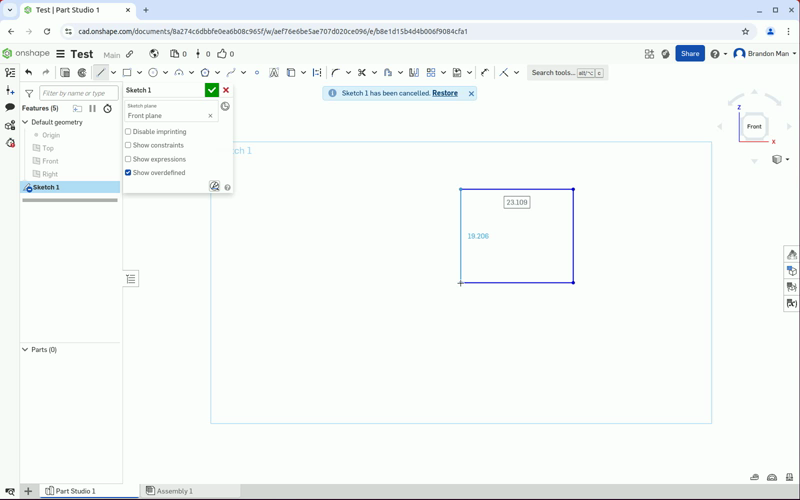
key(esc)
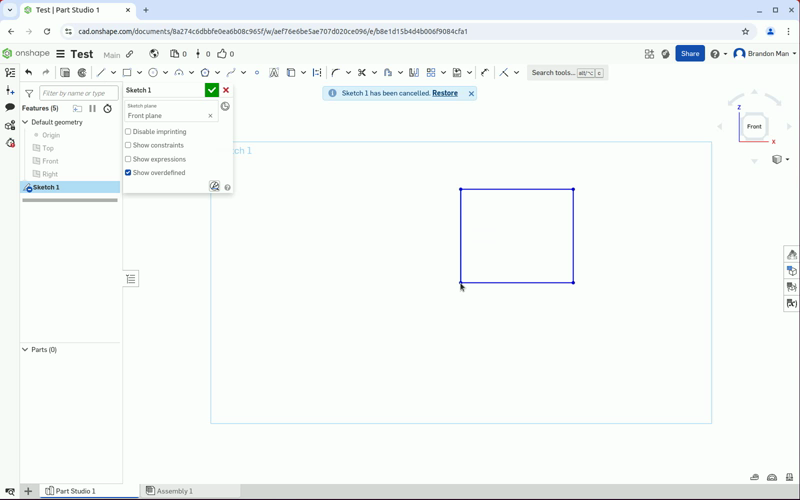
mouse_move(531, 246)
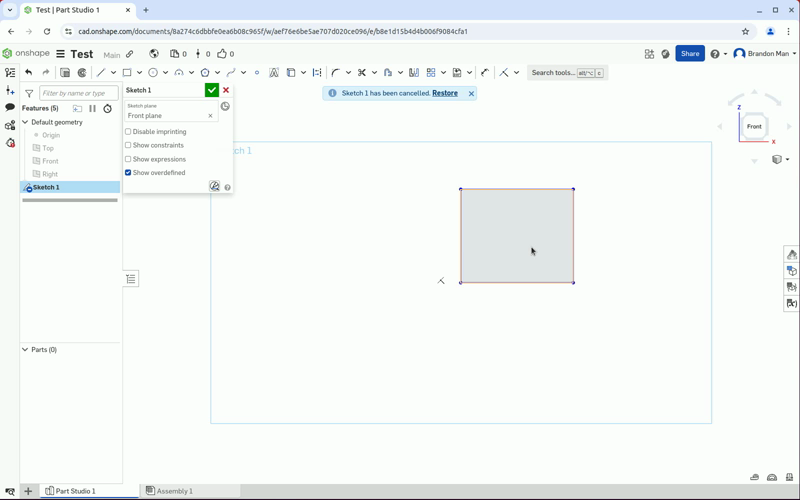
click(531, 246)
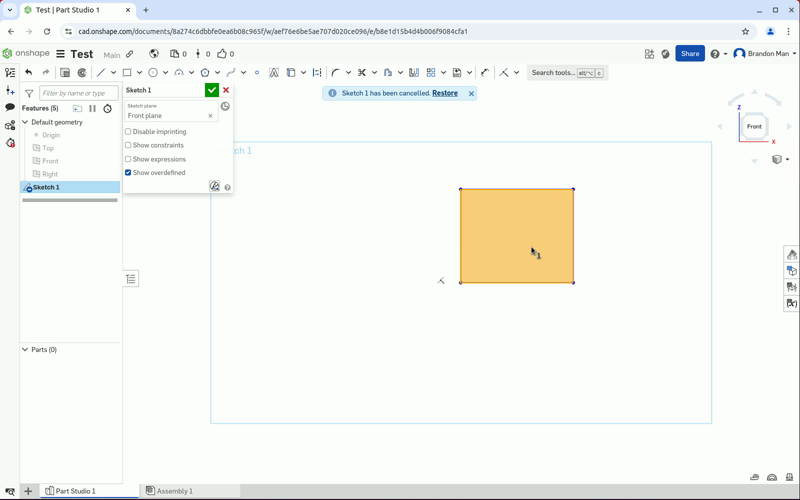
mouse_move(73, 352)
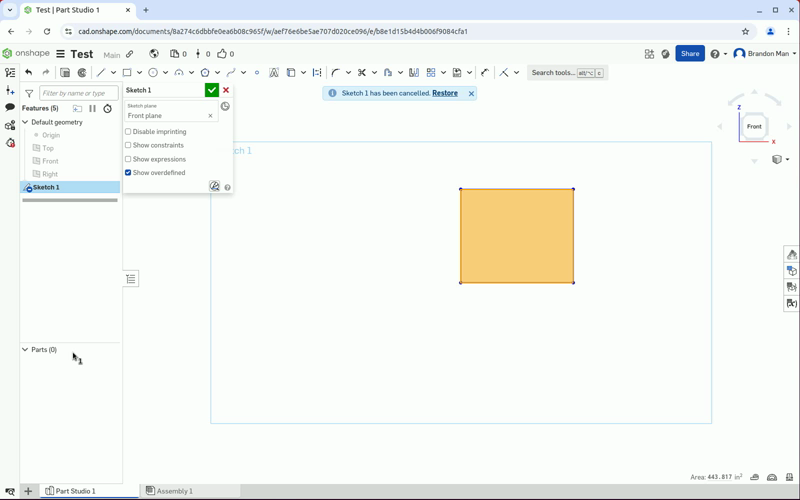
key(shift+y)
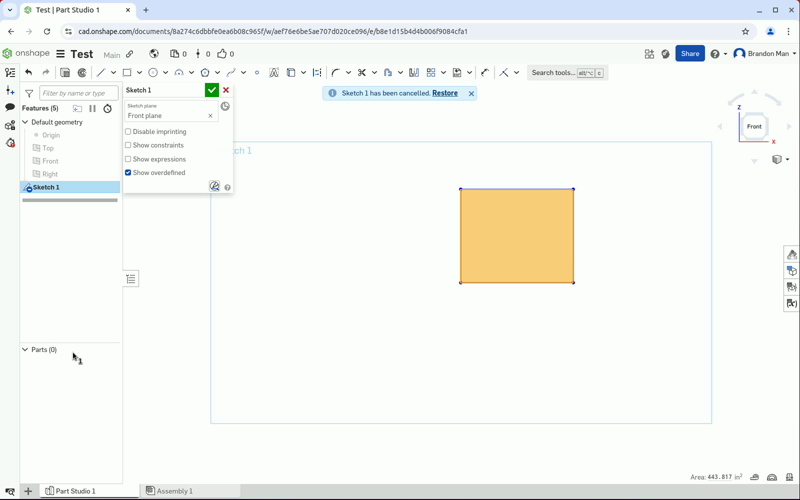
key(shift+e)
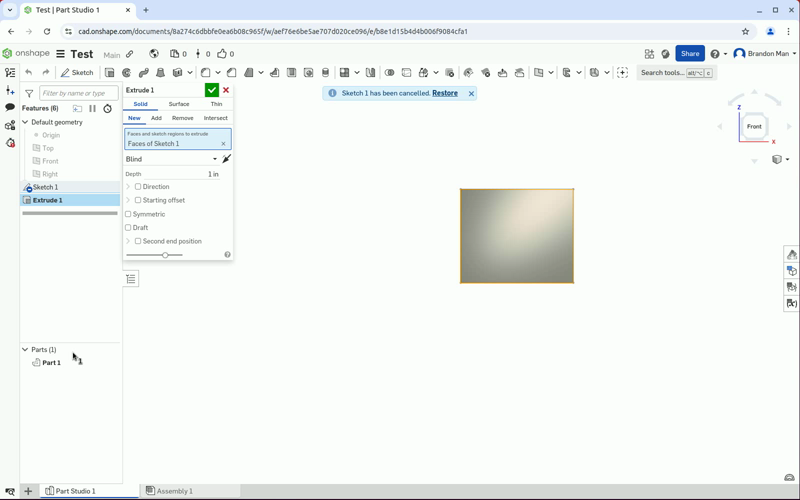
mouse_move(143, 106)
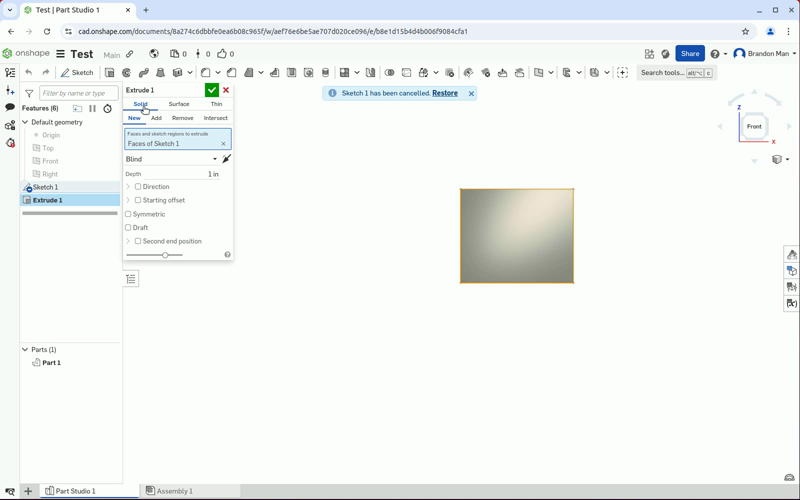
click(143, 106)
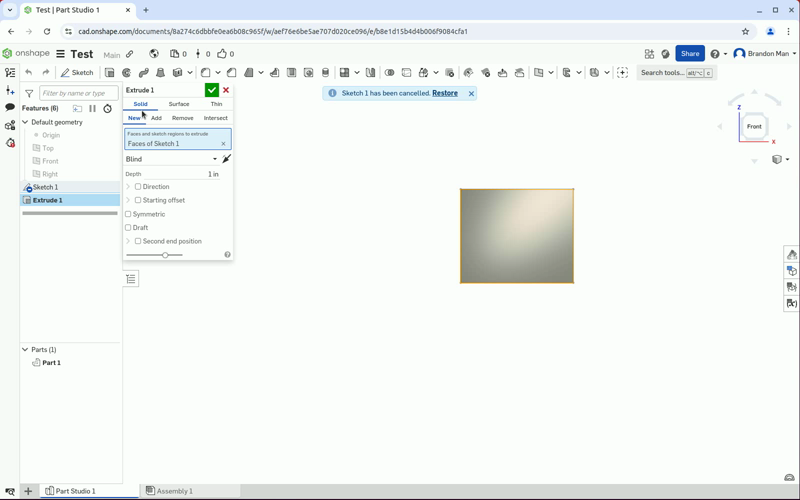
mouse_move(137, 120)
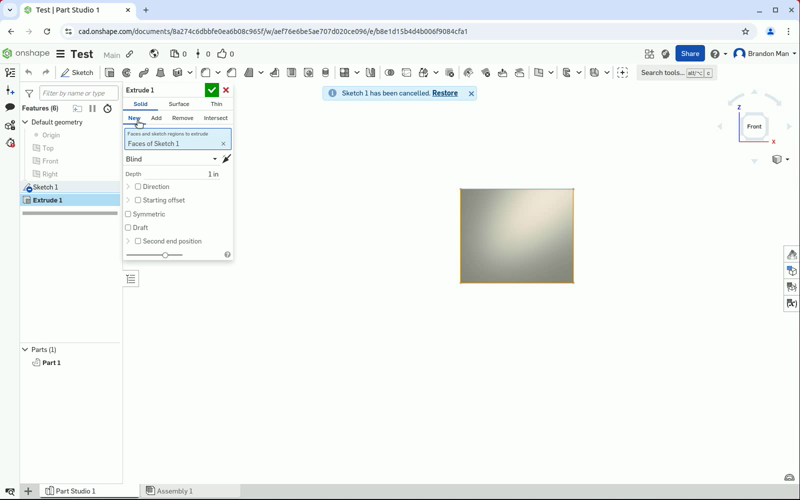
click(137, 120)
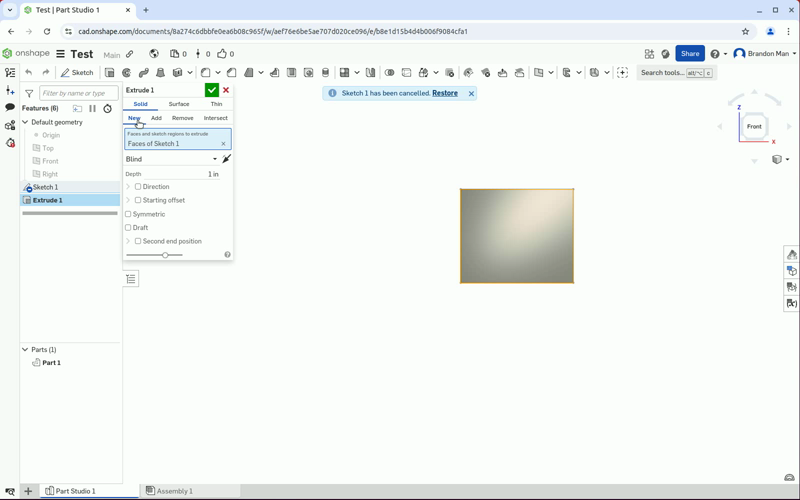
key(tab, 4)
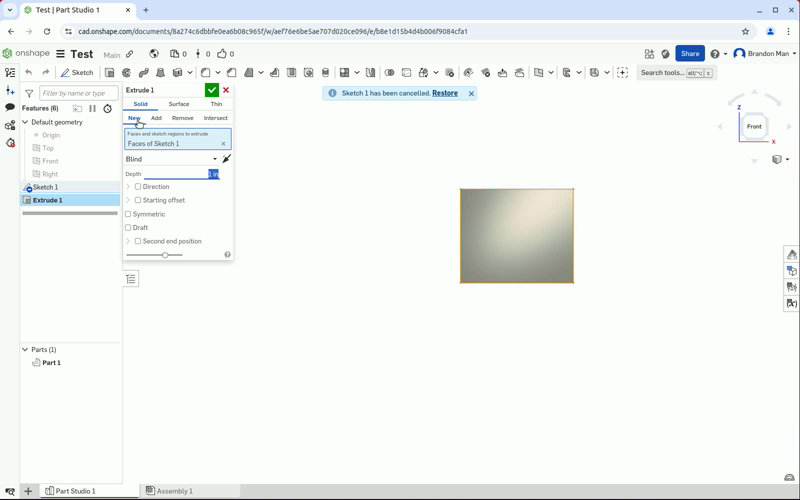
text(15.405)
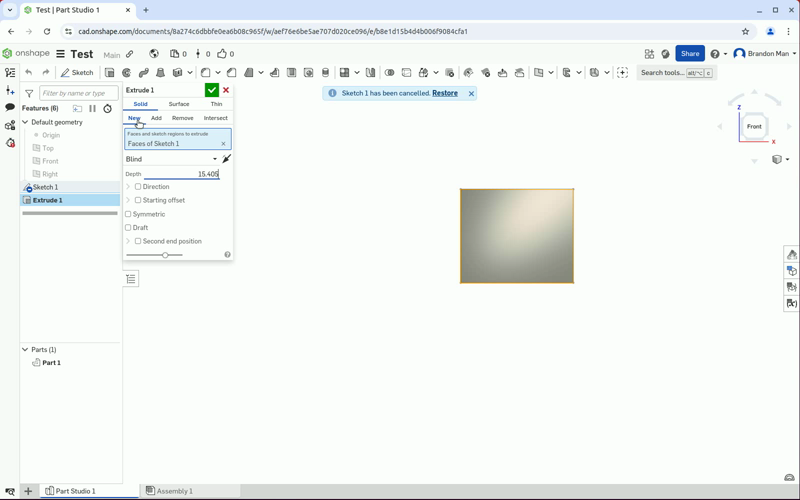
key(enter)
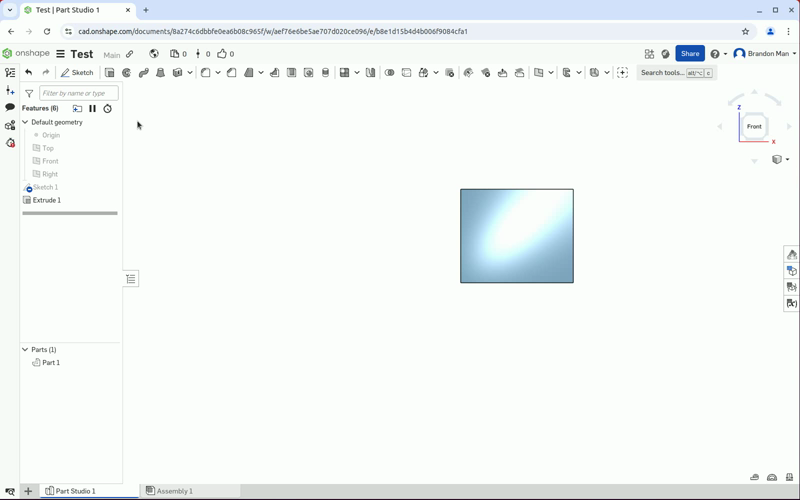
key(shift+h)
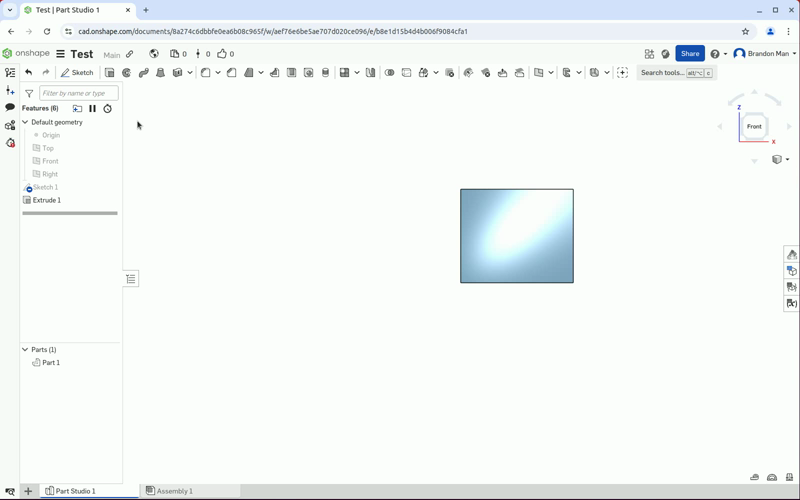
key(shift+h)
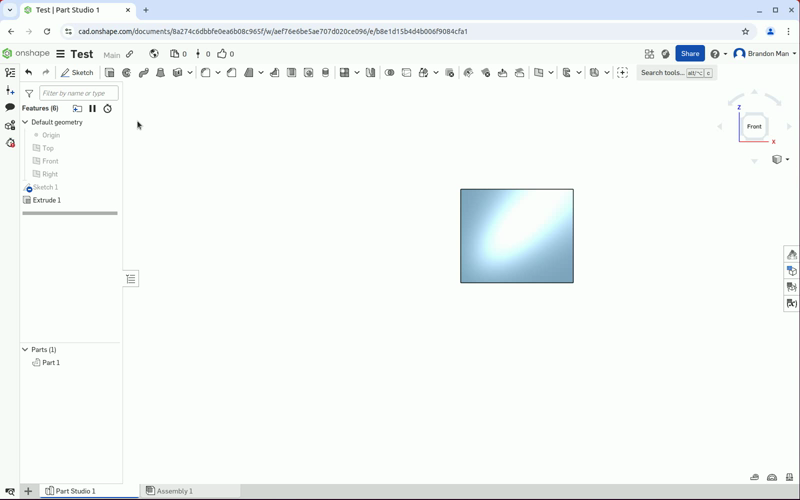
mouse_move(73, 189)
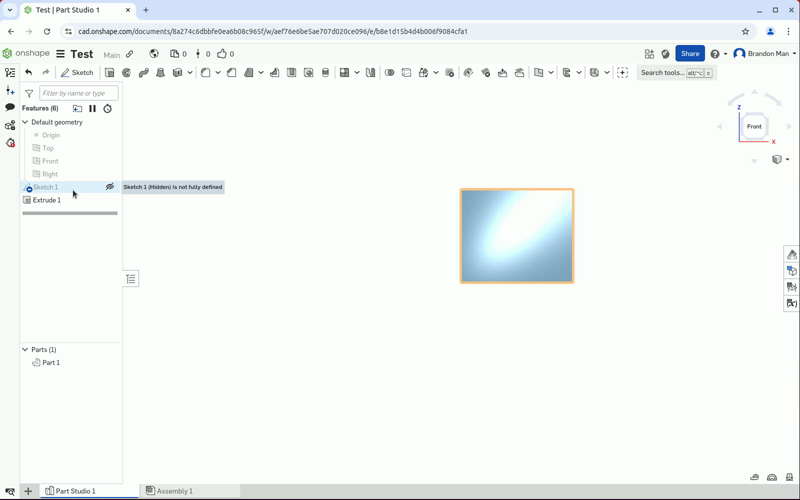
click(73, 189)
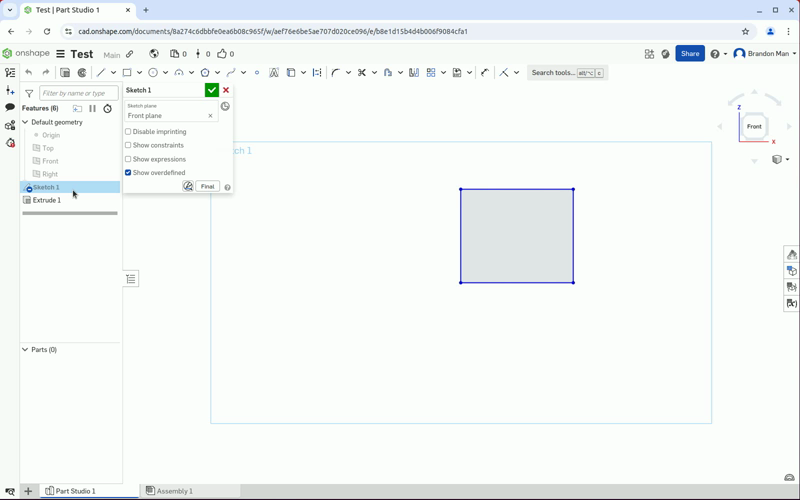
mouse_move(229, 92)
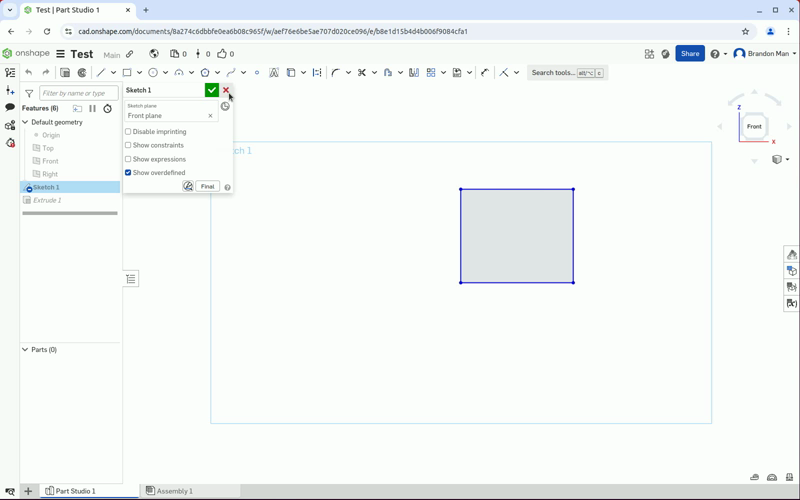
click(229, 92)
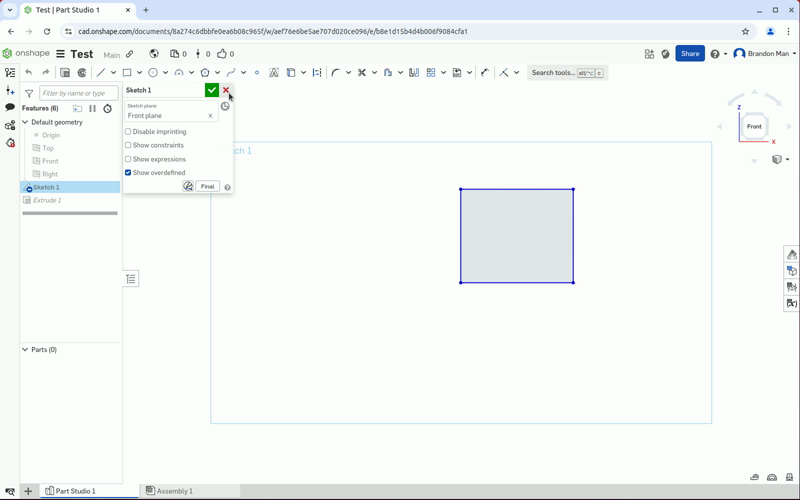
key(shift+s)
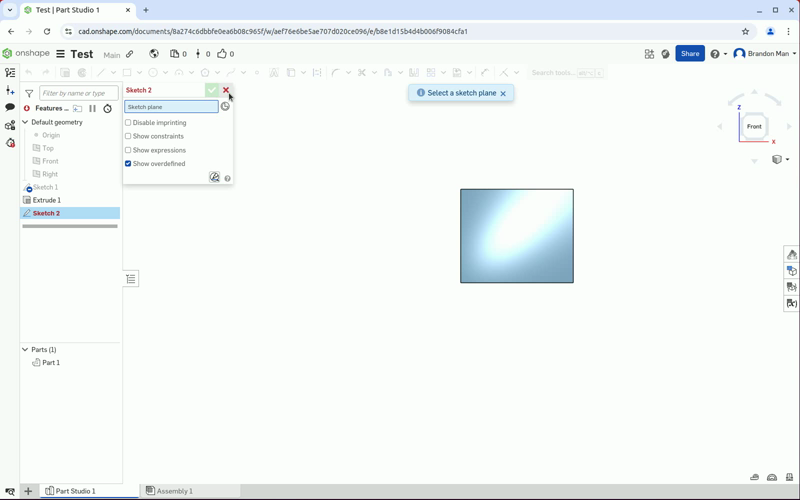
mouse_move(73, 163)
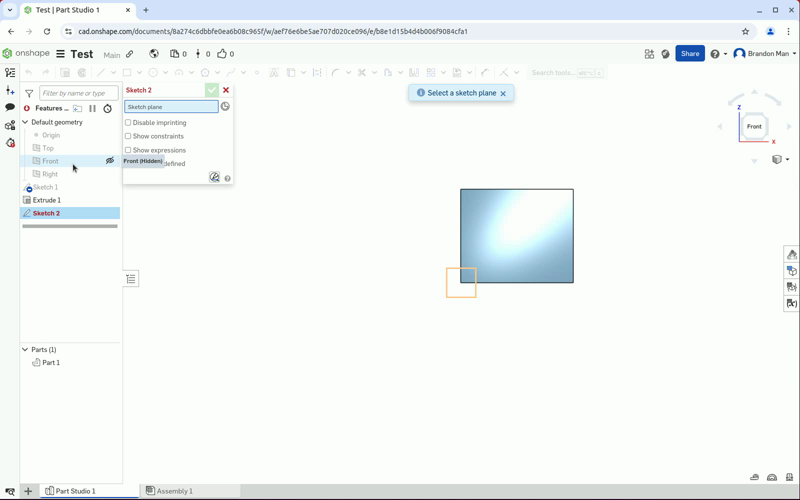
click(73, 163)
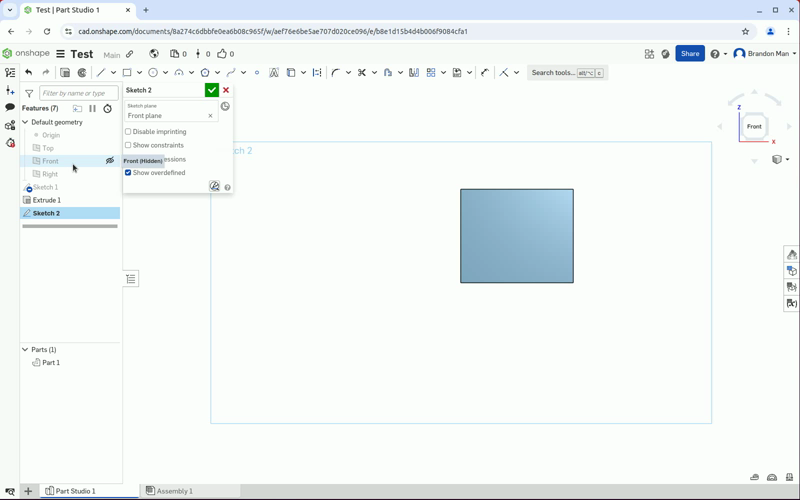
mouse_move(73, 352)
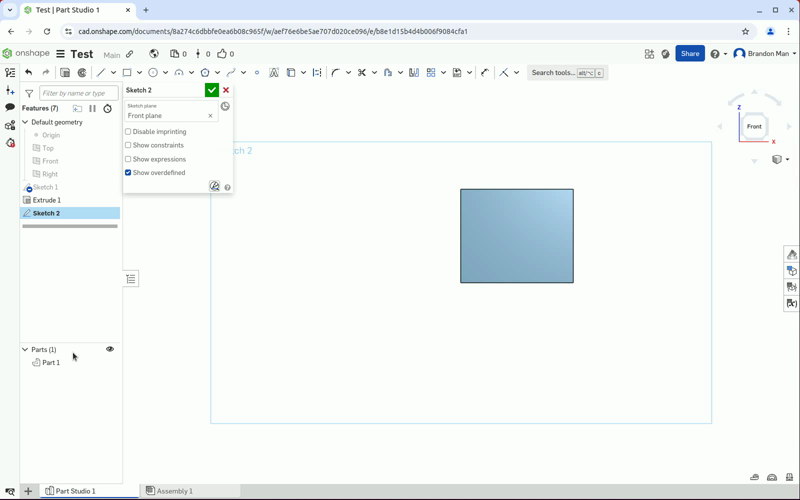
key(y)
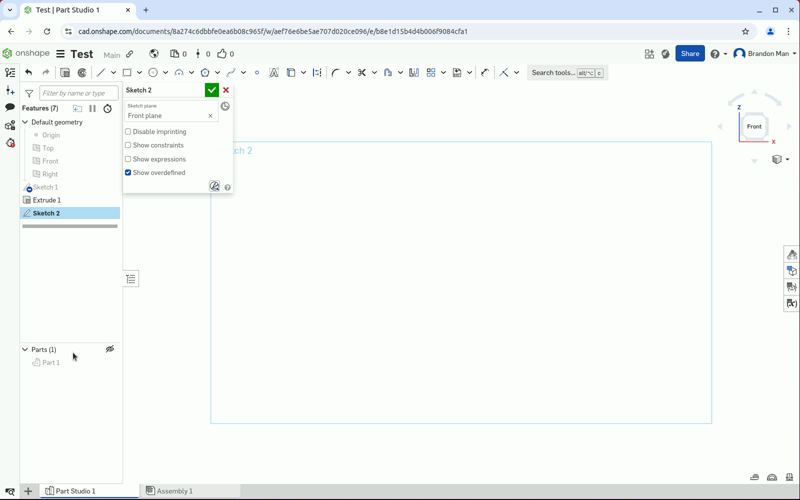
key(l)
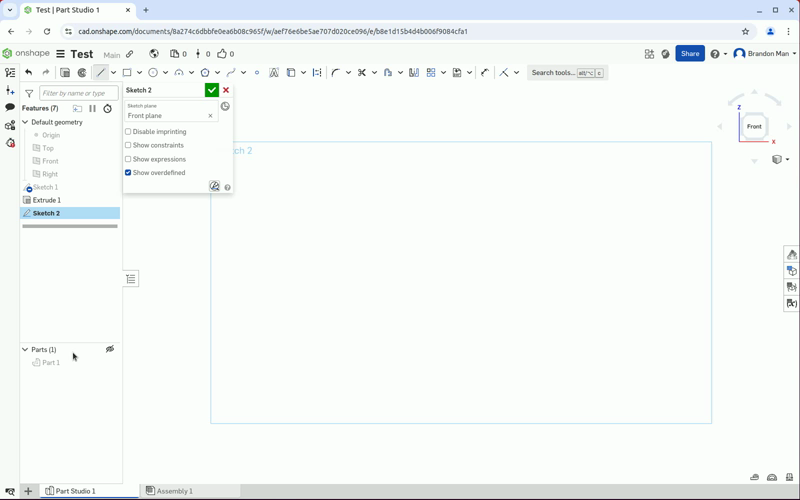
key_down(shift)
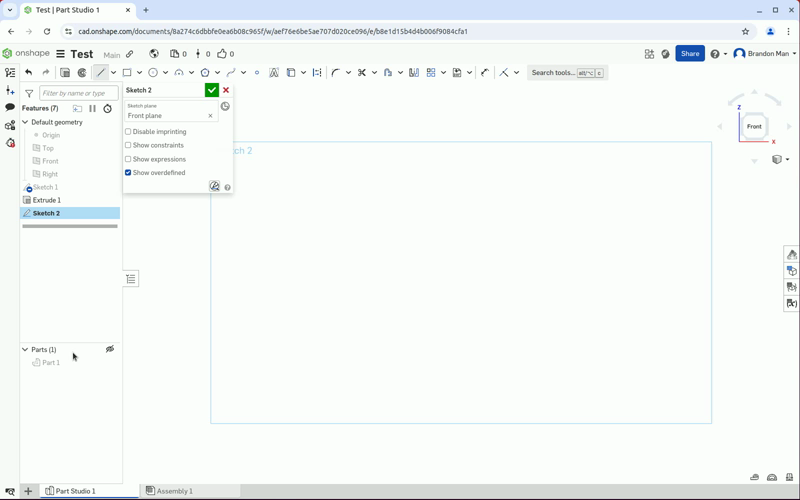
mouse_move(460, 282)
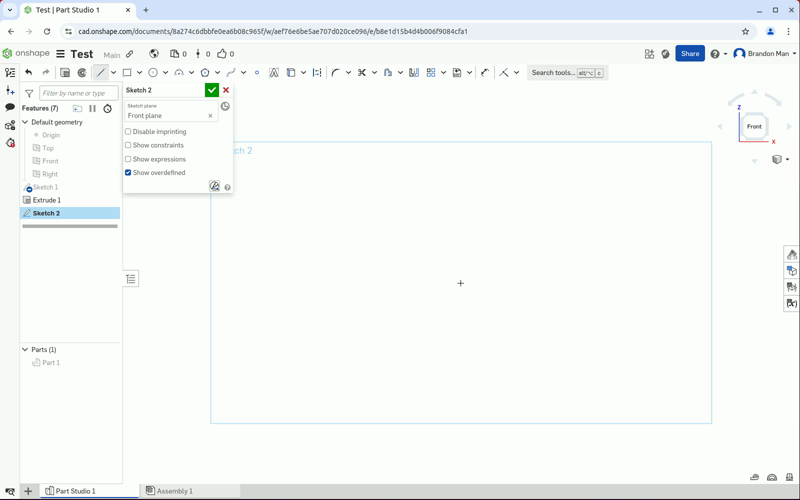
click(460, 282)
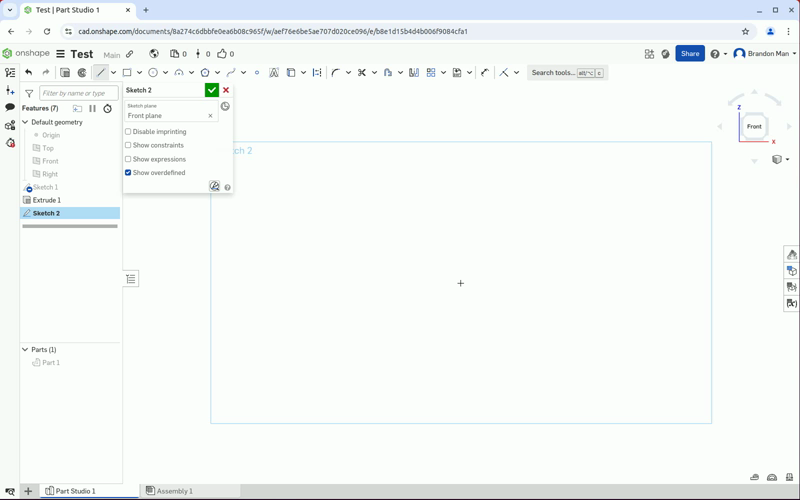
key_up(shift)
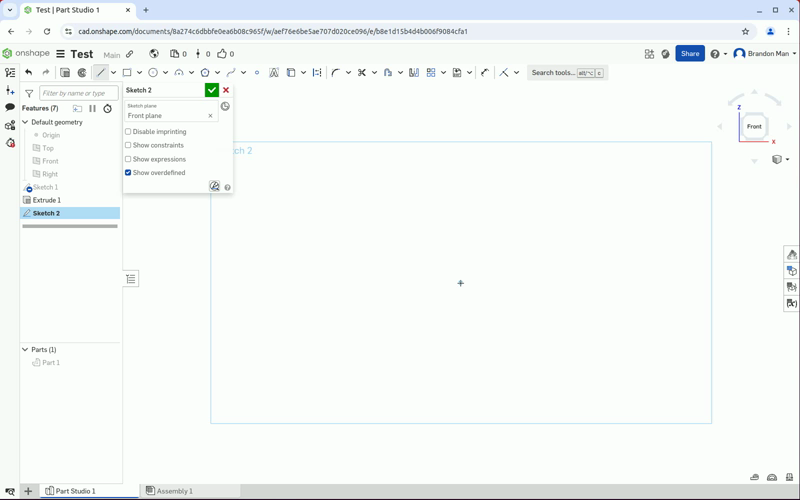
key_down(shift)
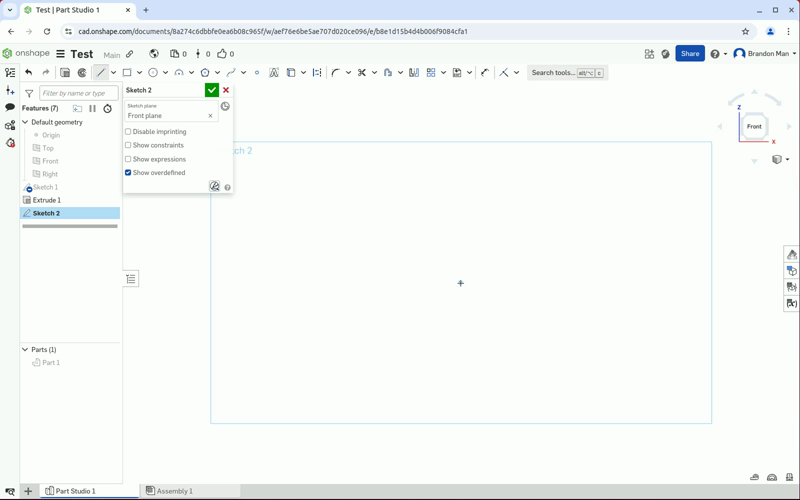
mouse_move(573, 282)
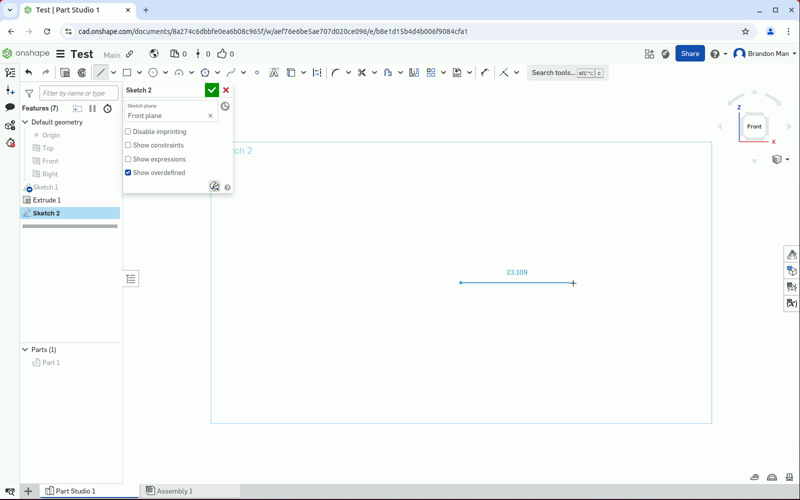
click(573, 282)
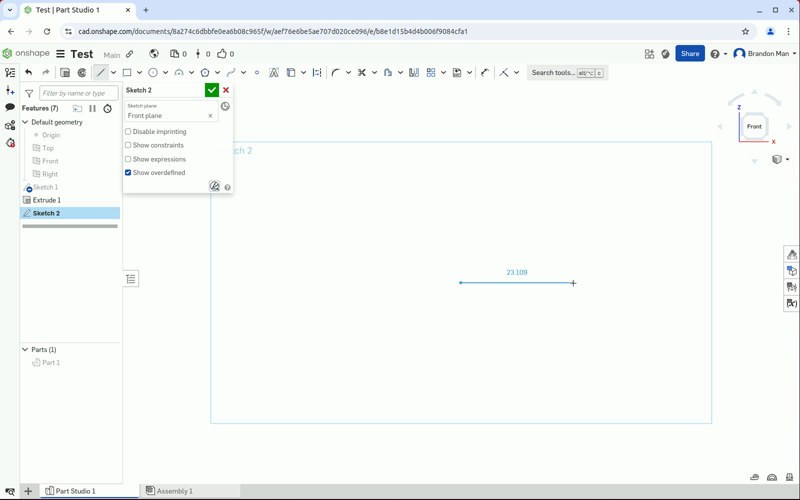
key_up(shift)
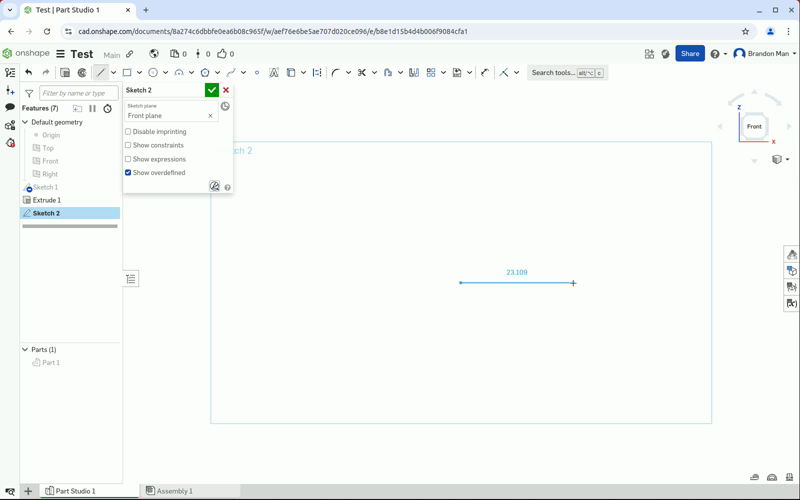
key_down(shift)
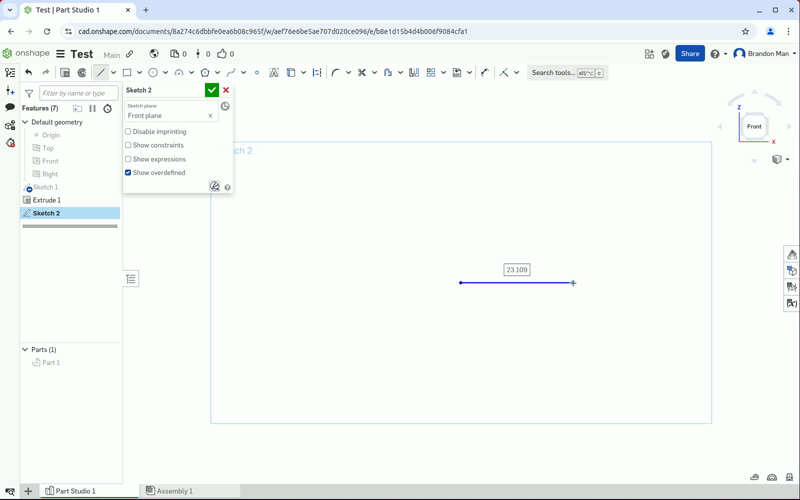
mouse_move(573, 189)
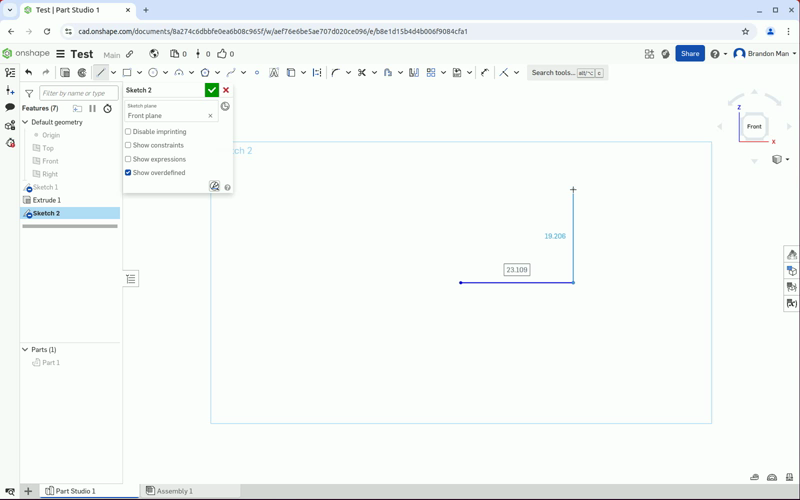
click(573, 189)
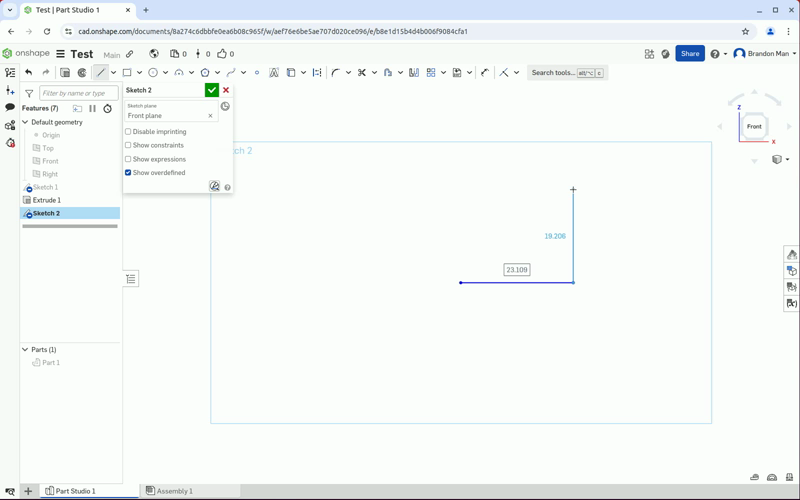
key_up(shift)
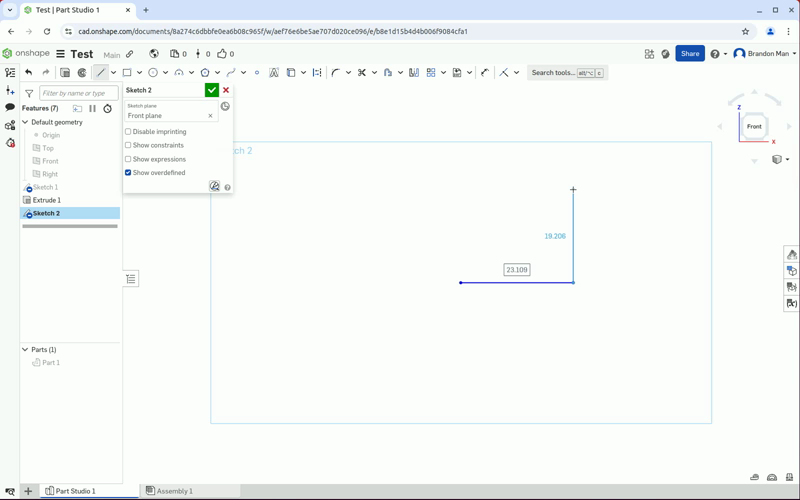
key_down(shift)
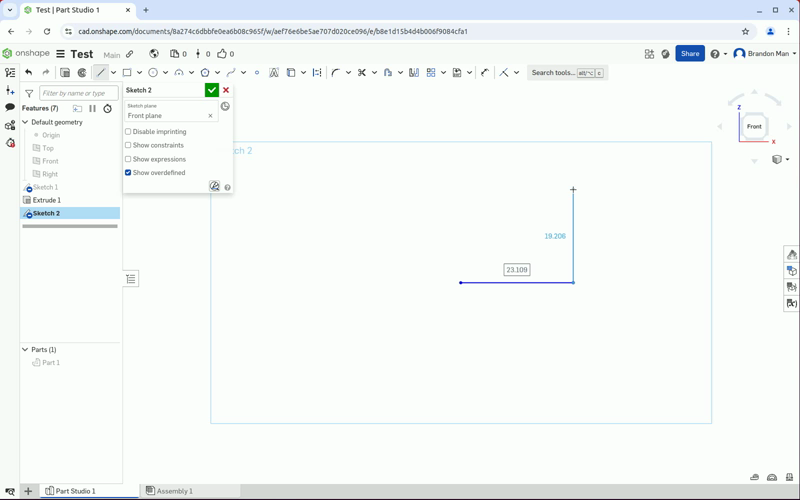
mouse_move(460, 189)
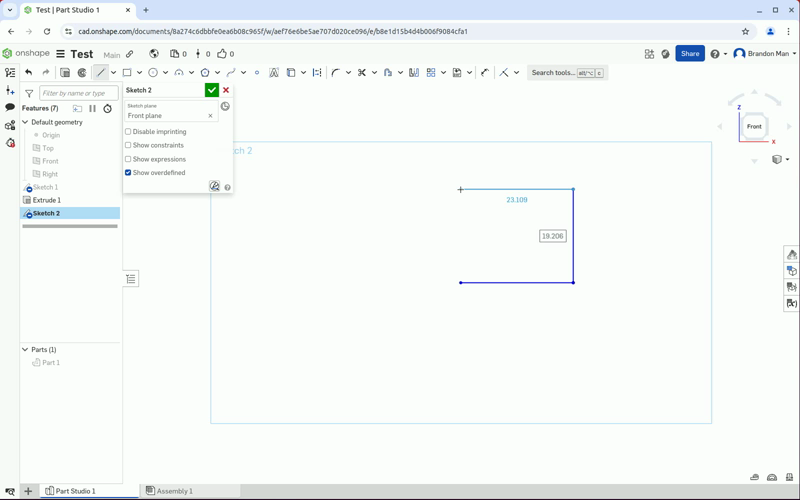
click(460, 189)
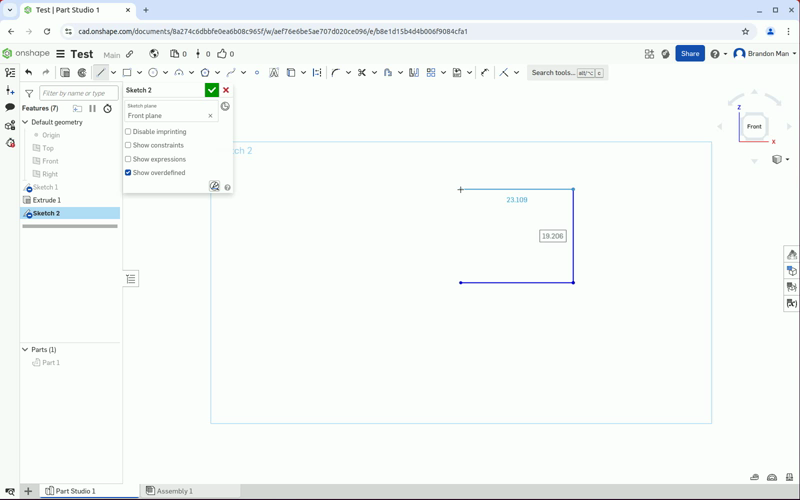
key_up(shift)
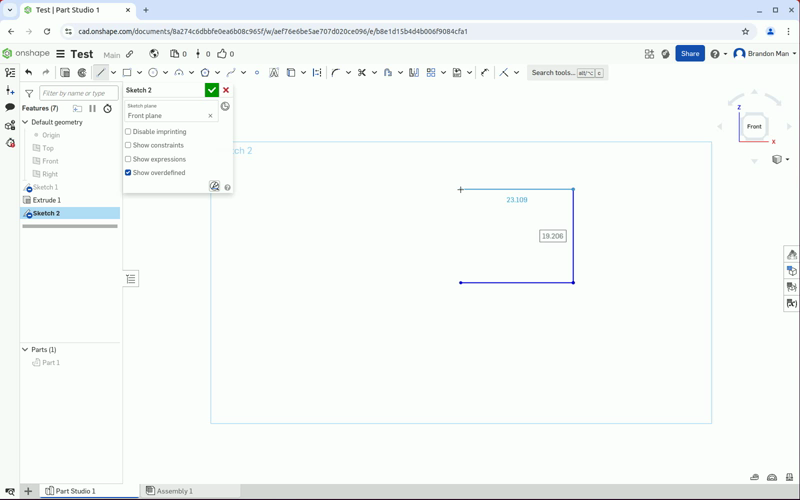
key_down(shift)
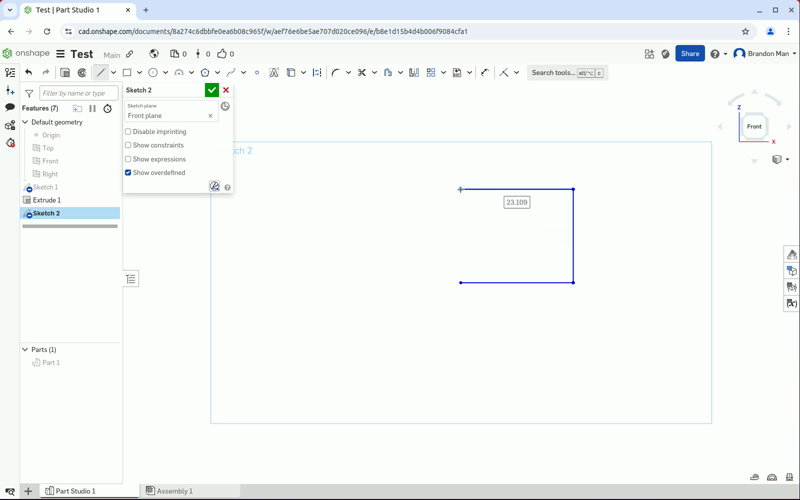
mouse_move(460, 282)
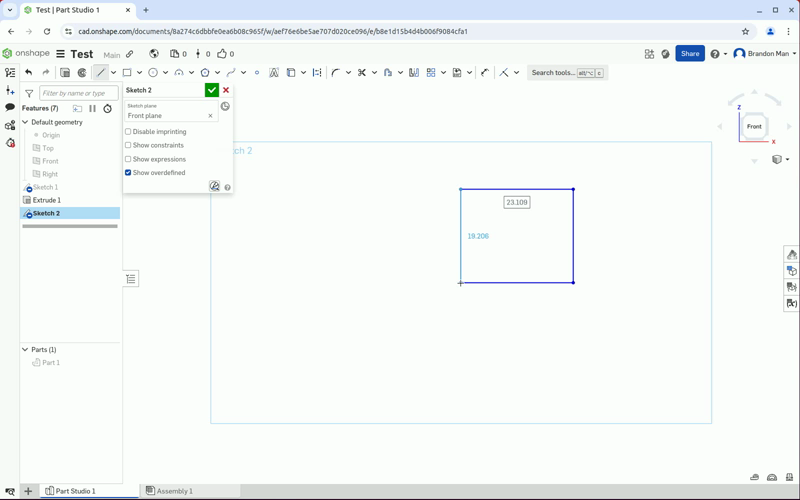
key_up(shift)
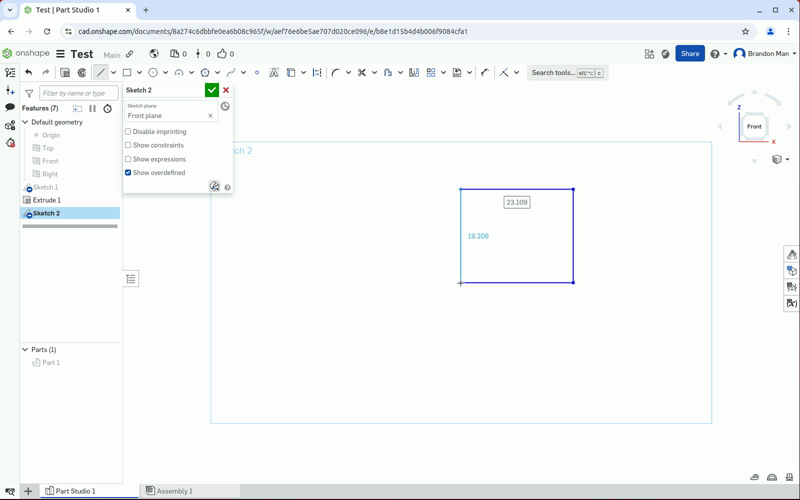
click(460, 282)
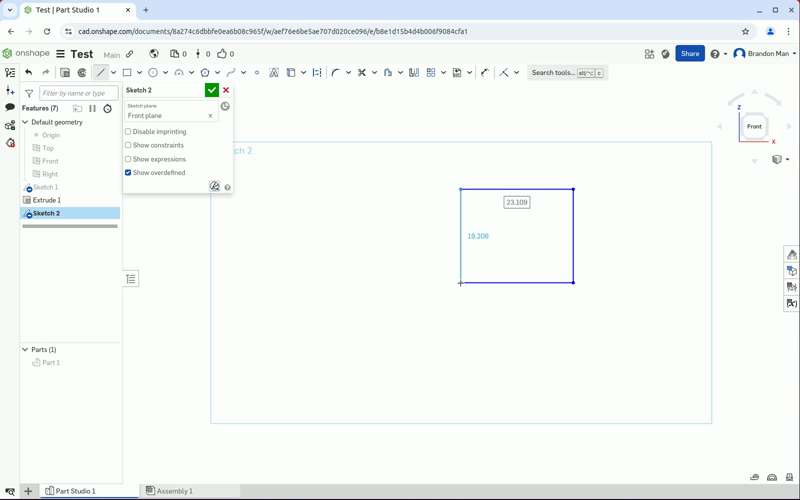
key(esc)
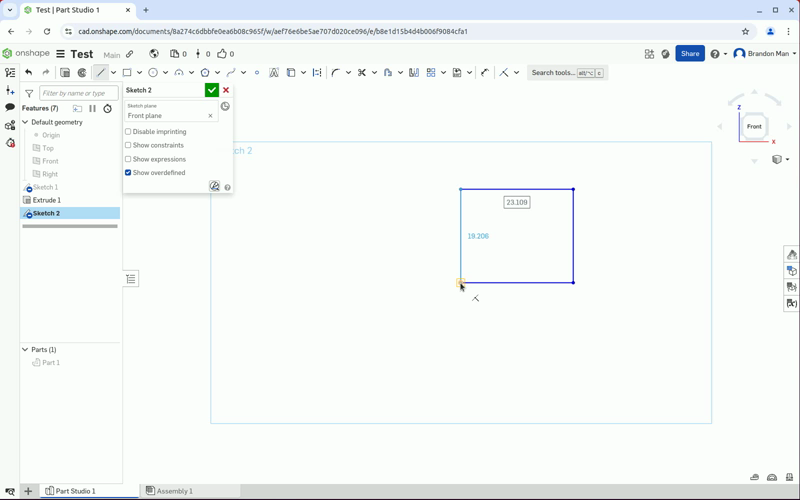
mouse_move(491, 198)
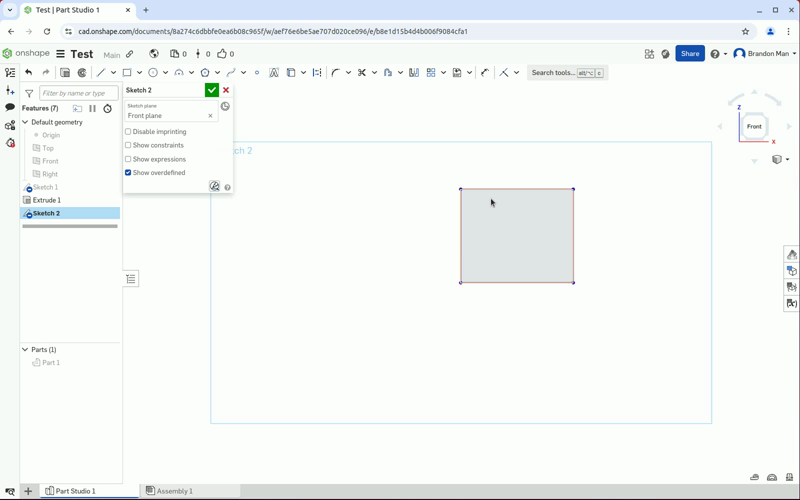
click(491, 198)
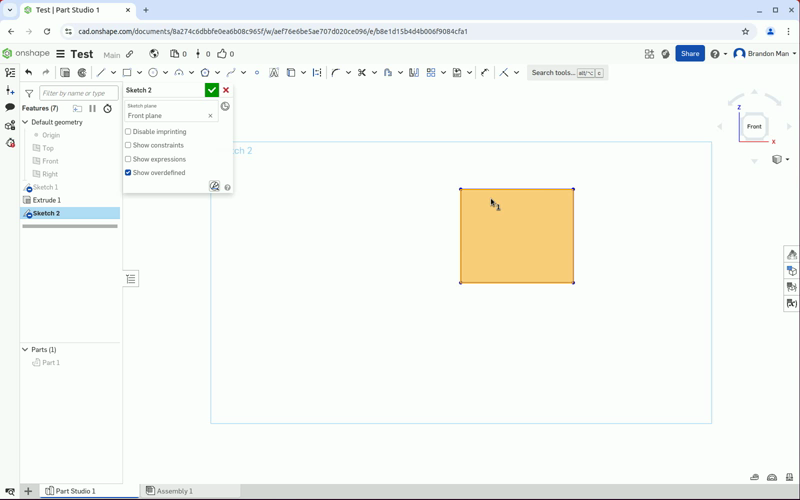
mouse_move(73, 352)
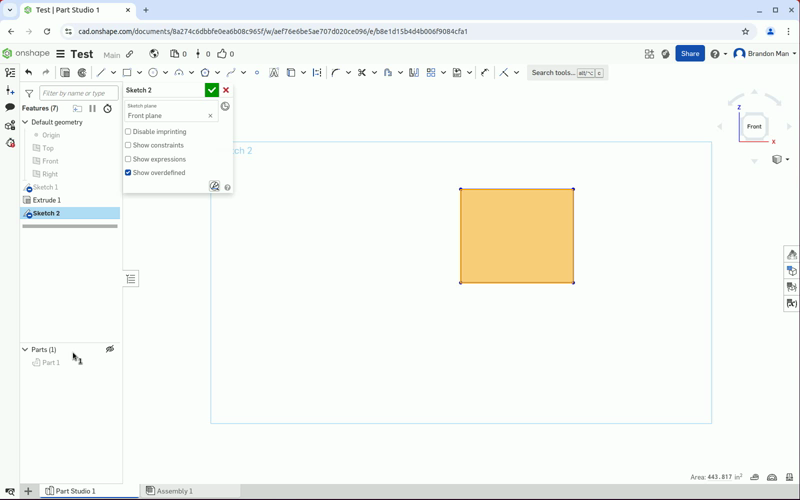
key(shift+y)
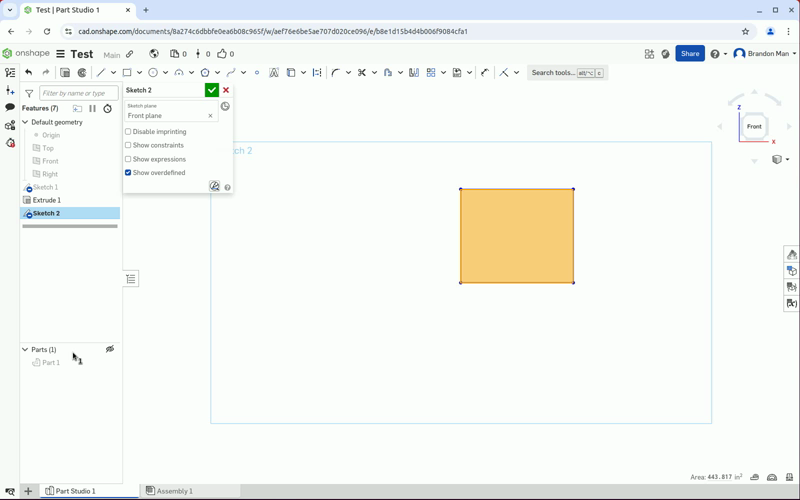
key(shift+e)
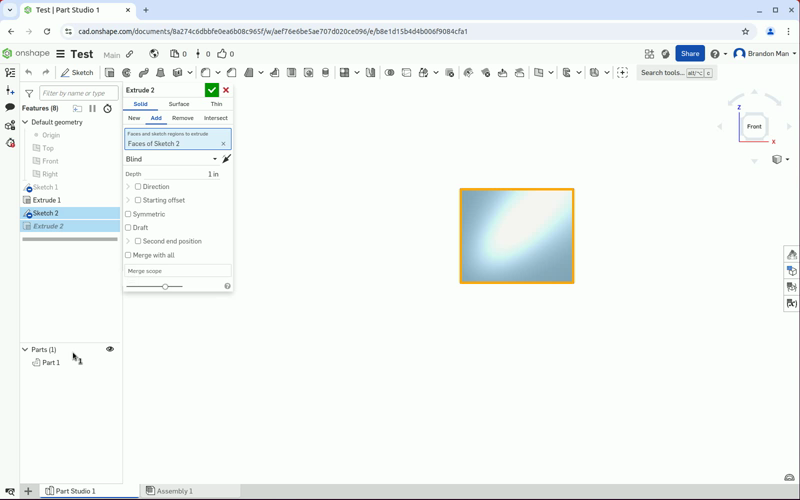
mouse_move(143, 106)
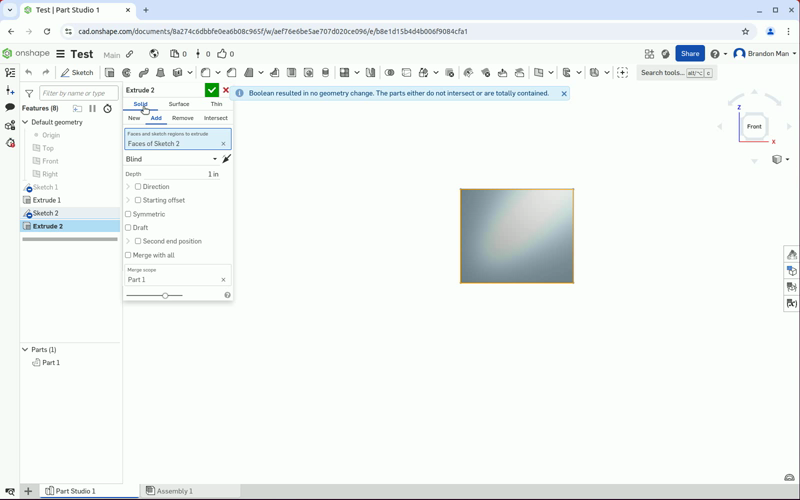
click(143, 106)
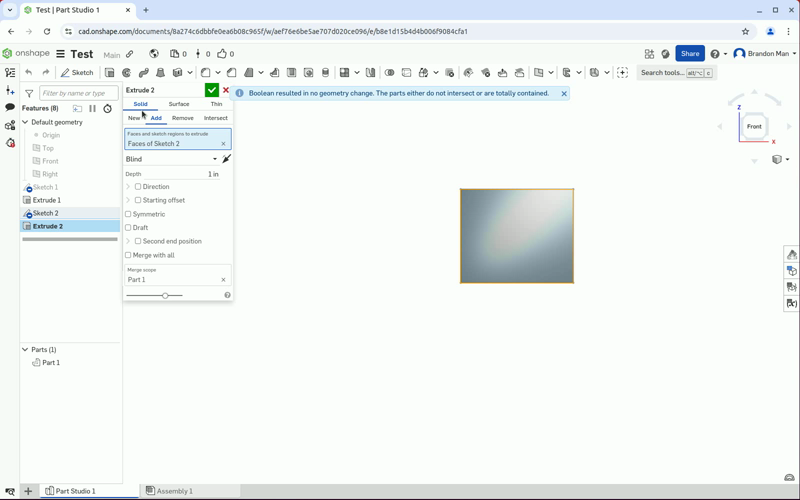
mouse_move(137, 120)
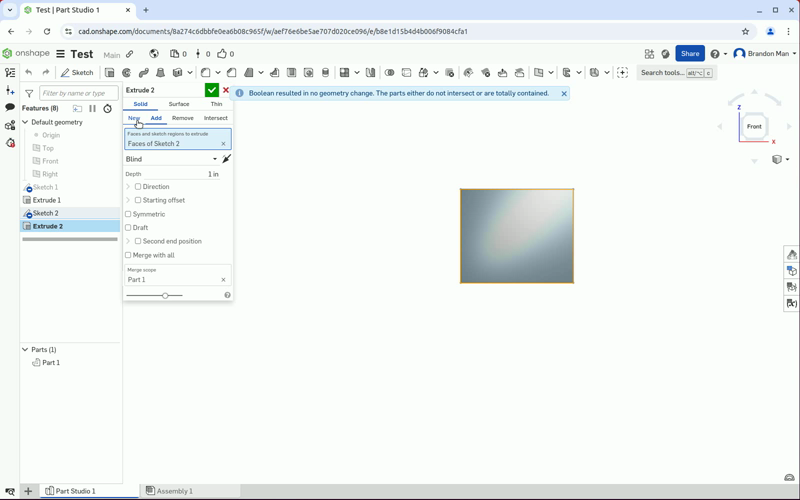
click(137, 120)
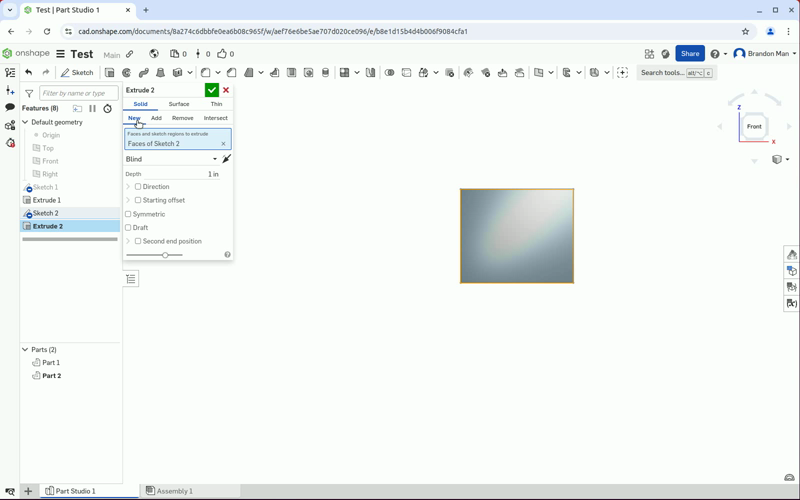
key(tab, 4)
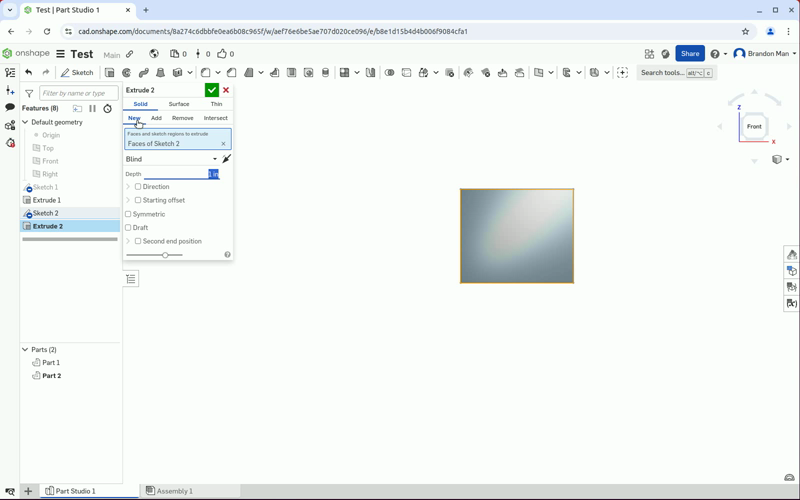
text(15.405)
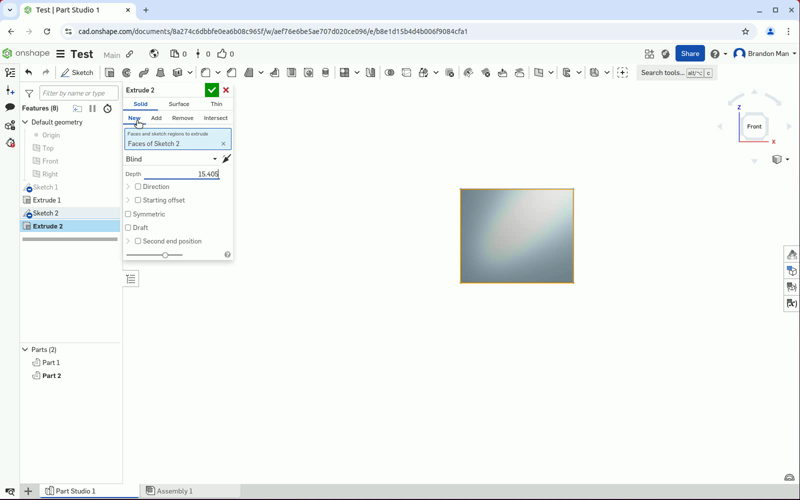
key(enter)
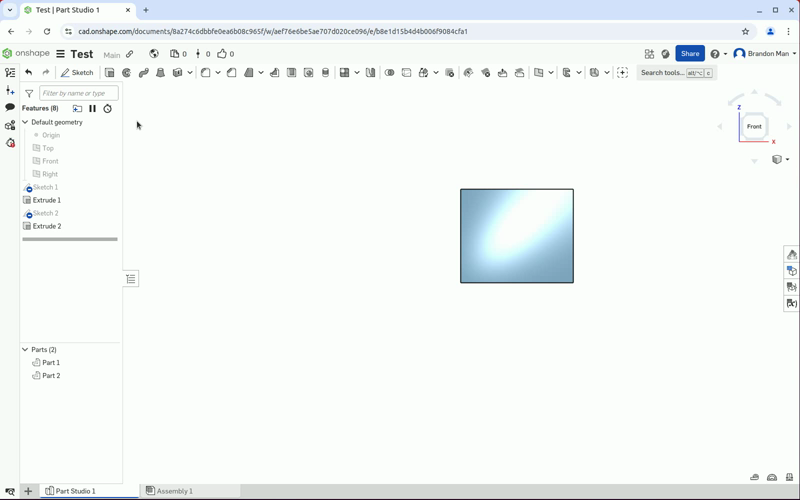
key(shift+h)
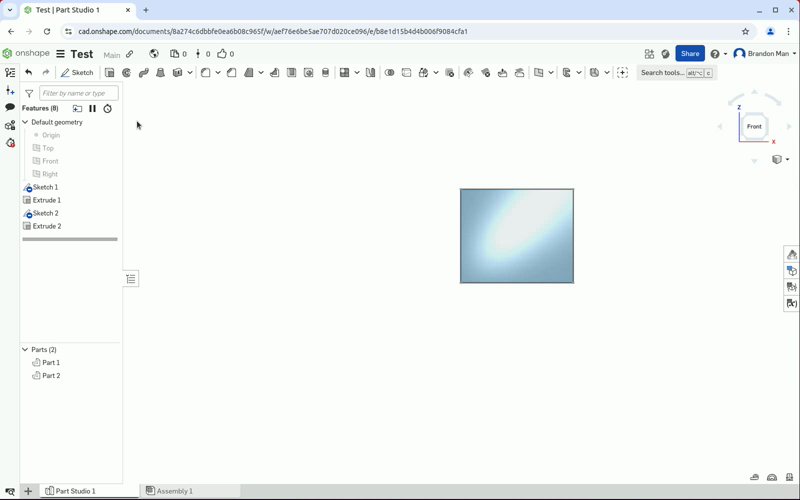
key(shift+h)
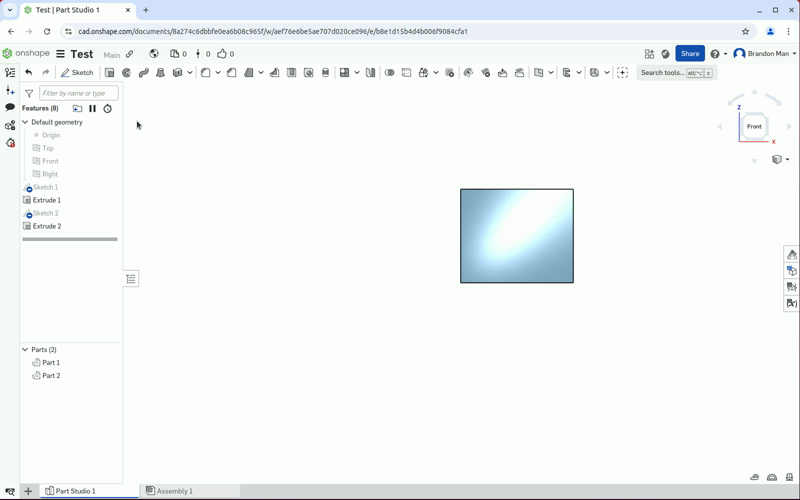
mouse_move(73, 189)
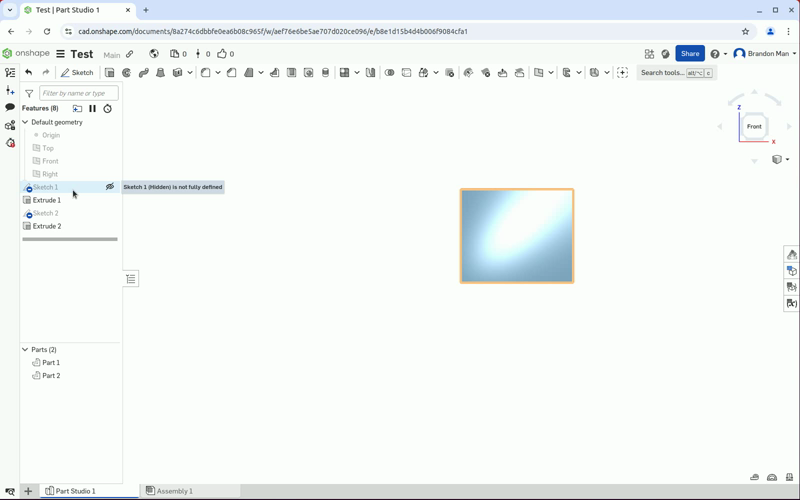
click(73, 189)
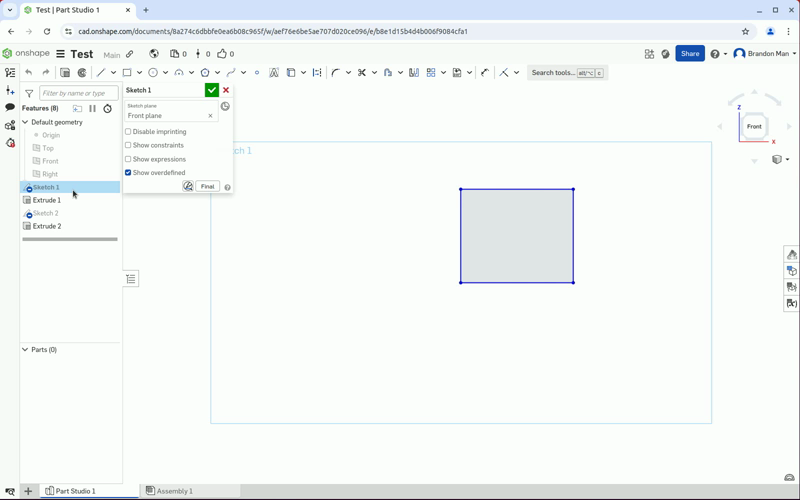
mouse_move(229, 92)
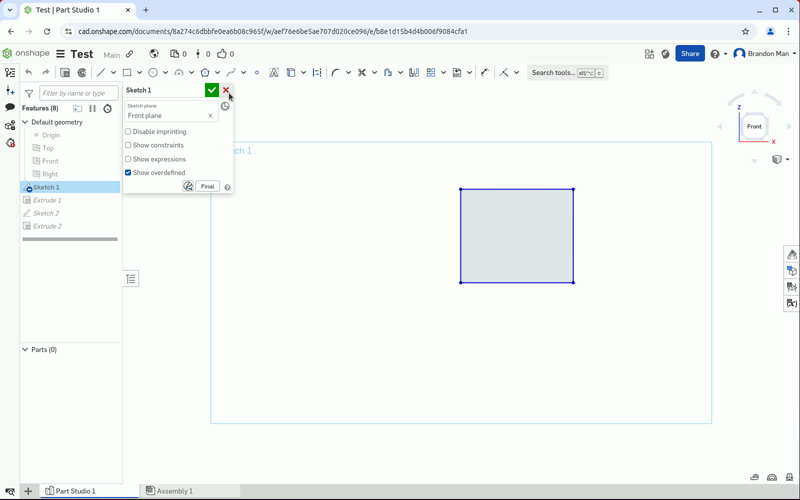
click(229, 92)
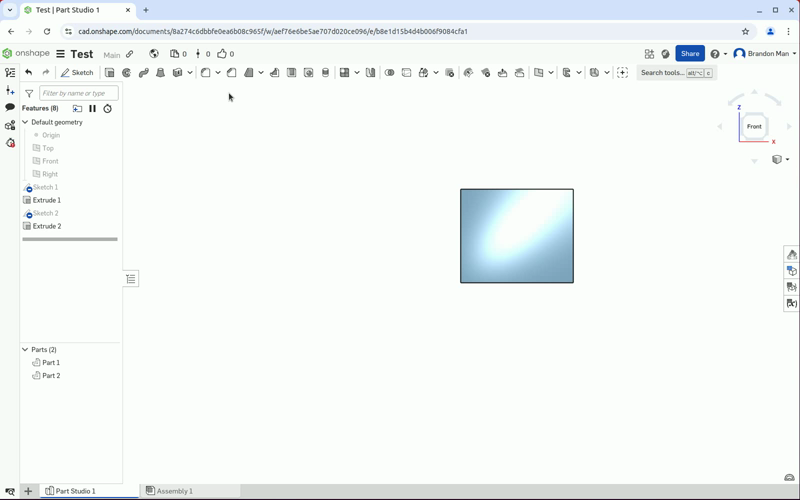
mouse_move(73, 352)
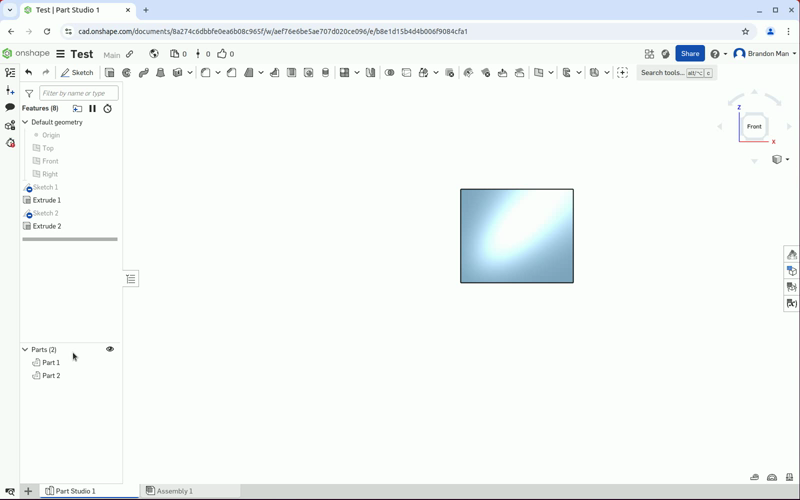
key(y)
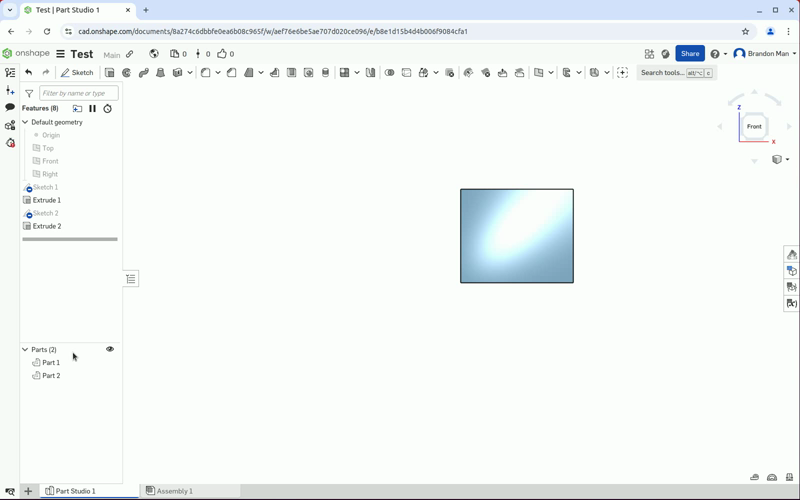
key(shift+p)
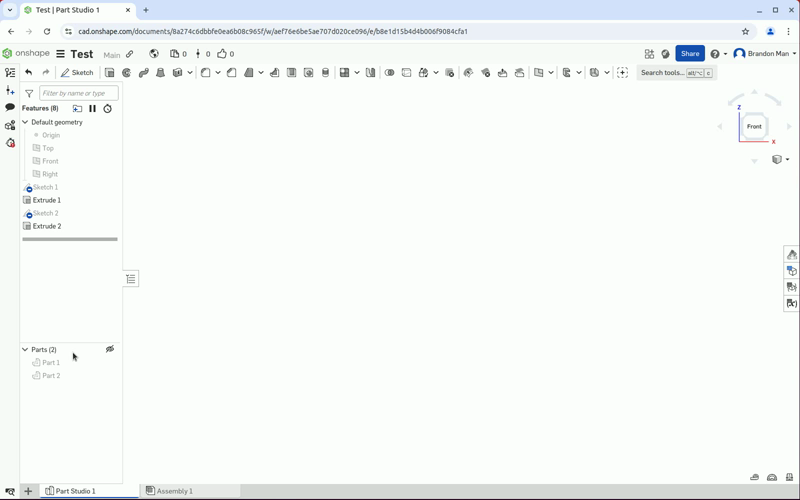
key(space)
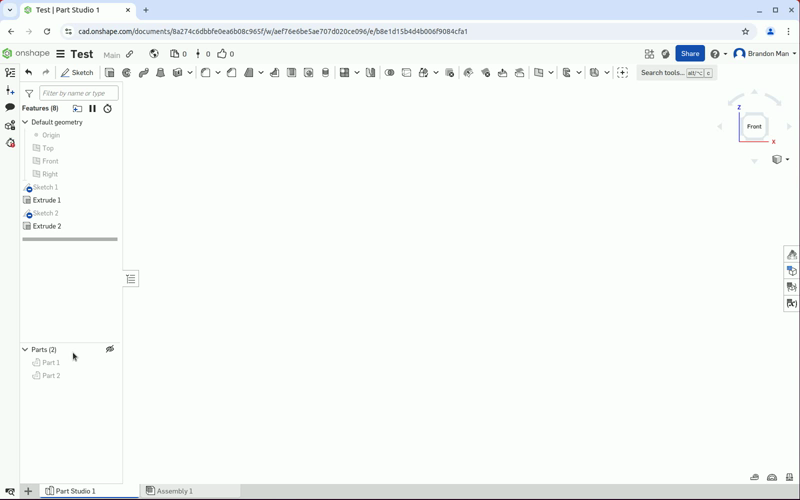
key_down(shift)
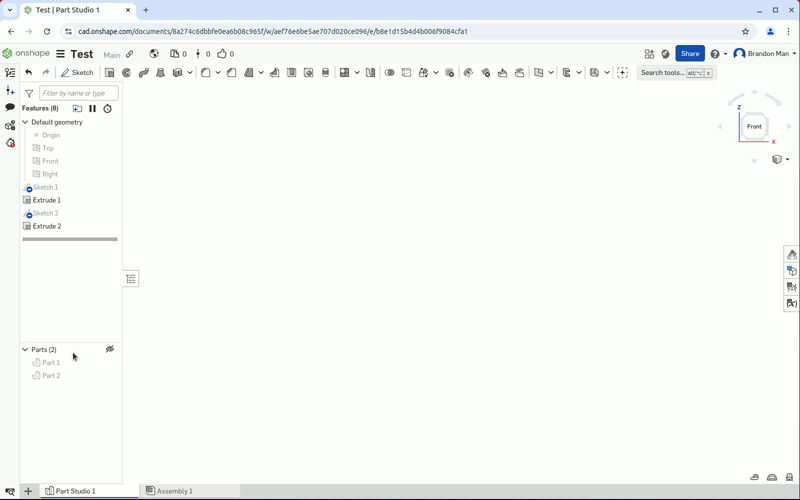
key(left)
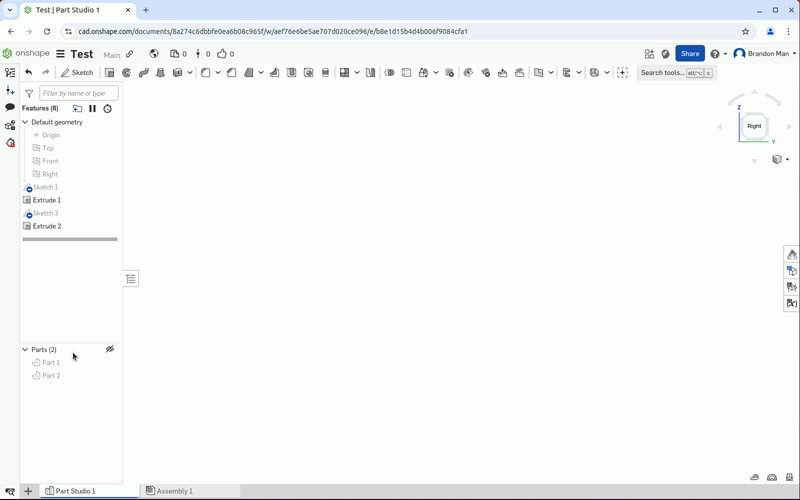
key_up(shift)
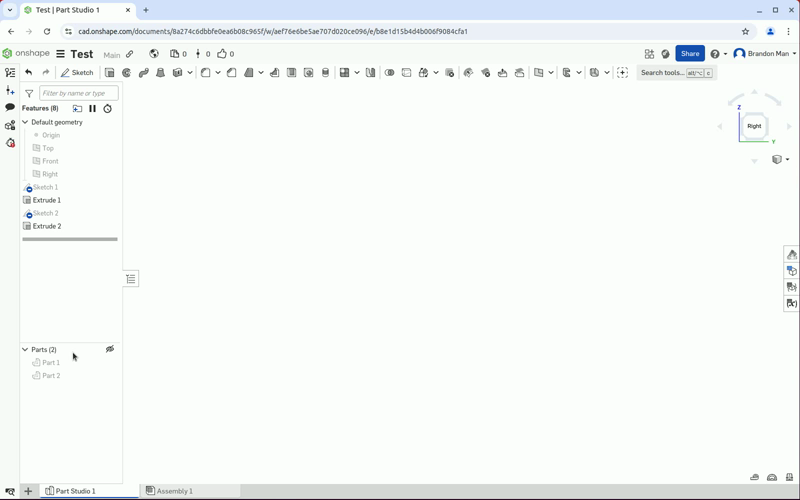
mouse_move(73, 352)
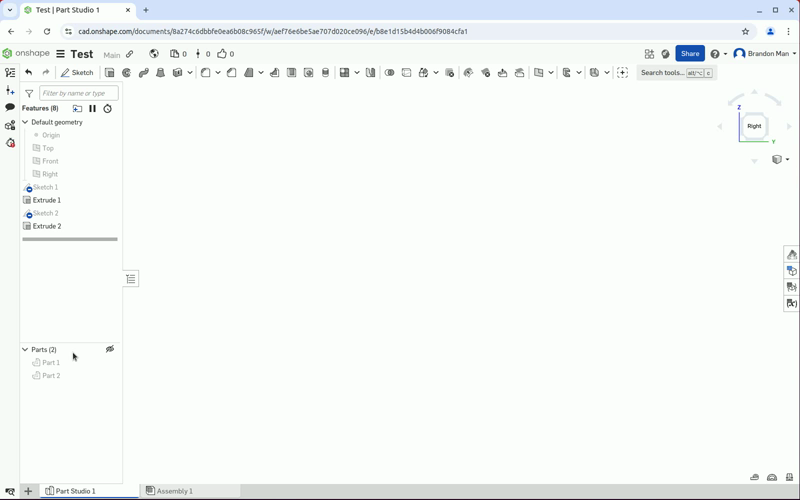
key(shift+y)
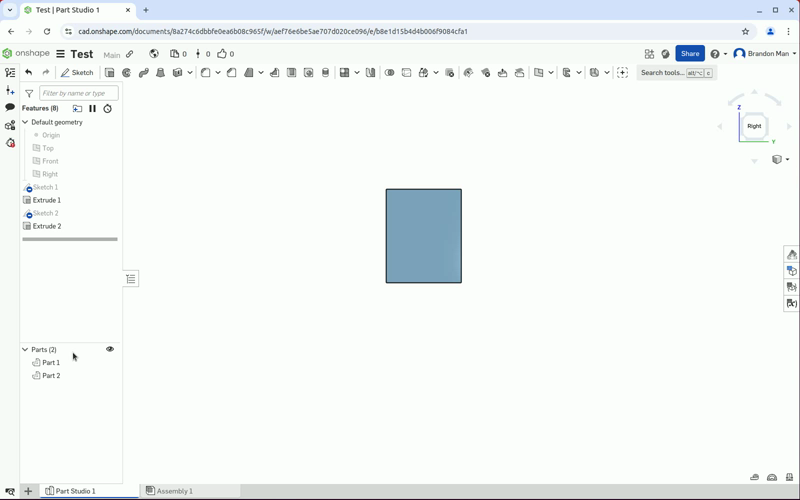
mouse_move(541, 75)
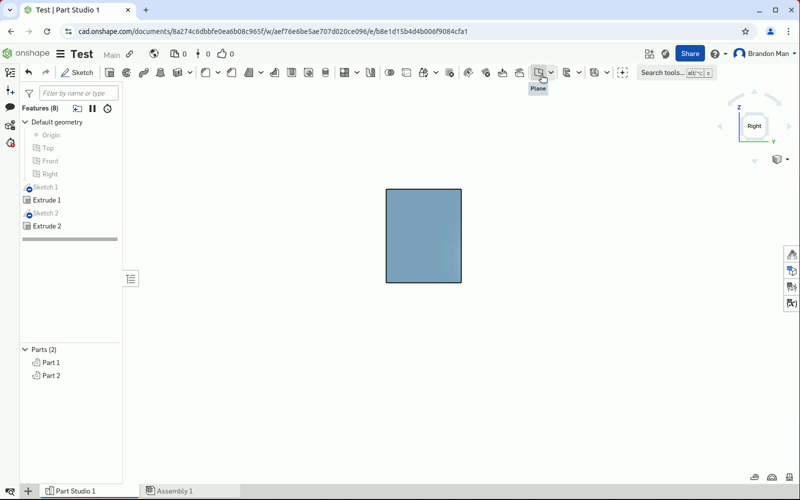
click(541, 75)
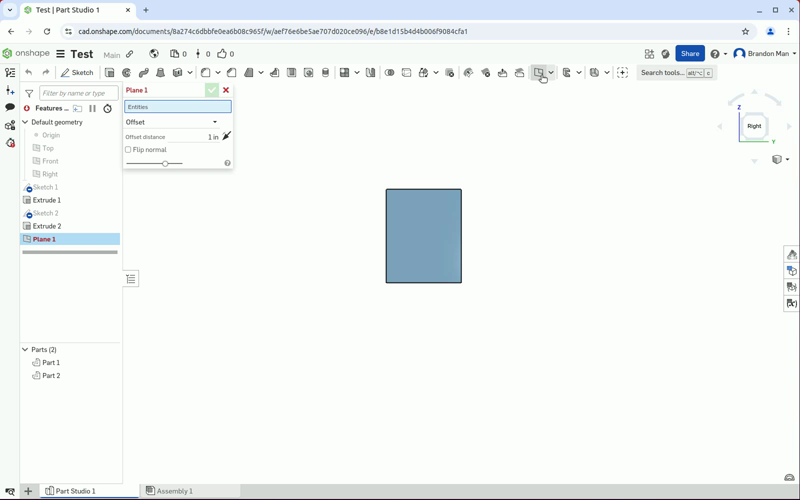
mouse_move(73, 176)
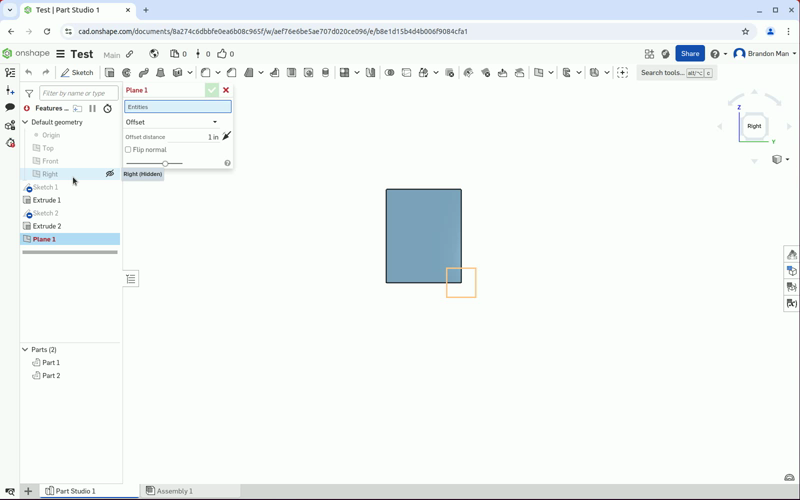
click(73, 176)
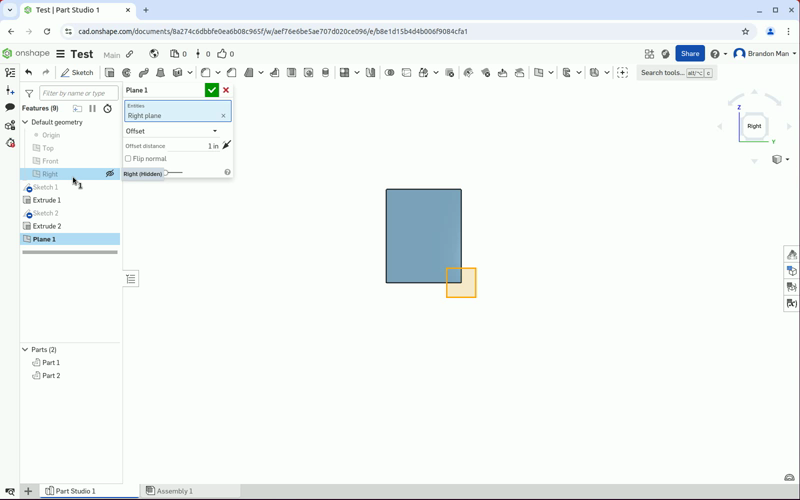
key(tab, 2)
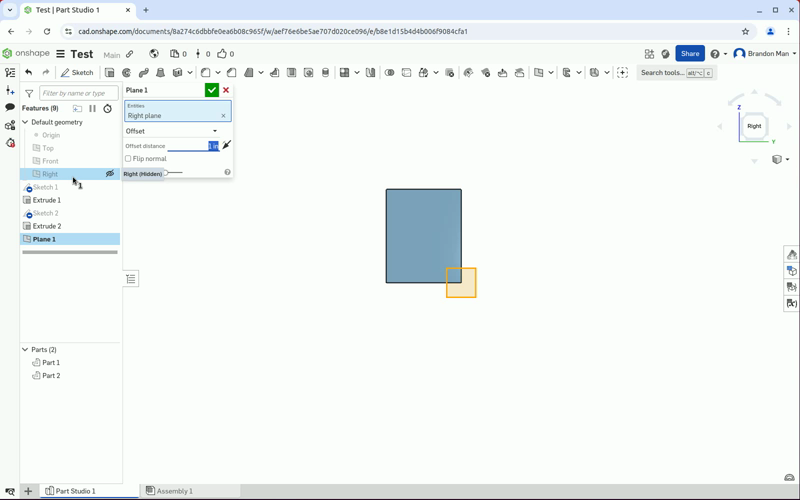
text(23.108)
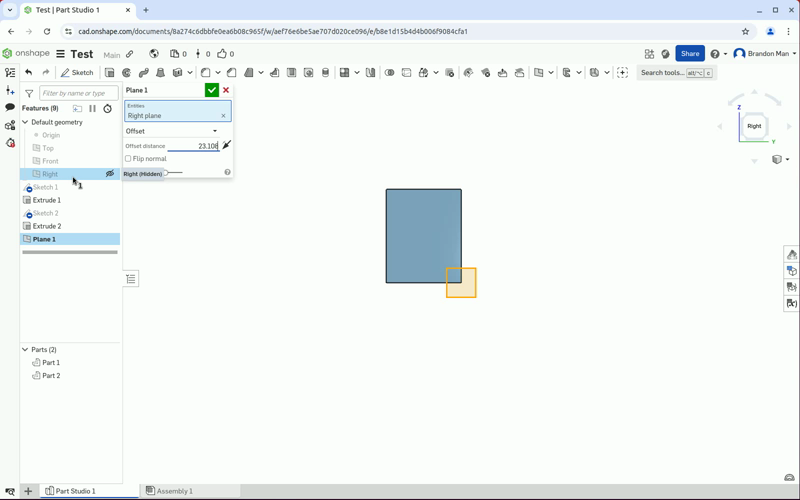
key(enter, 2)
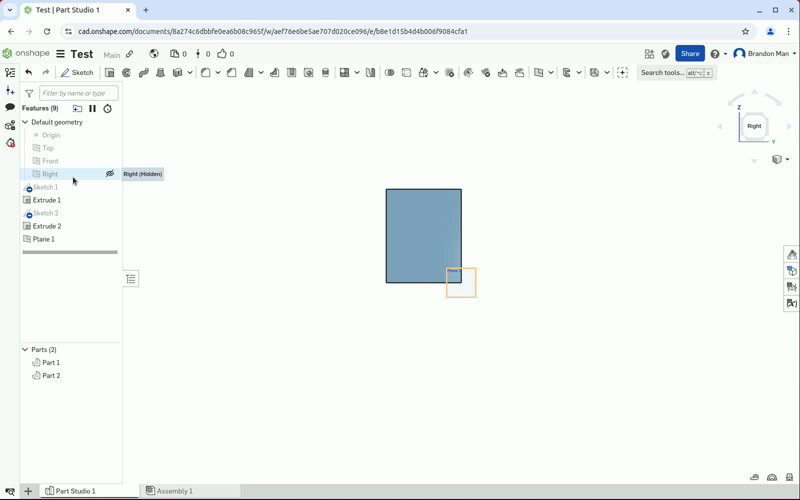
key(shift+s)
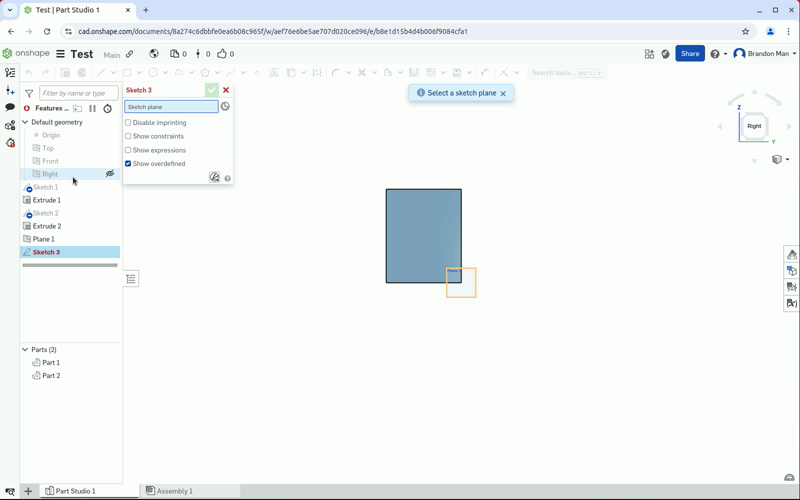
mouse_move(73, 241)
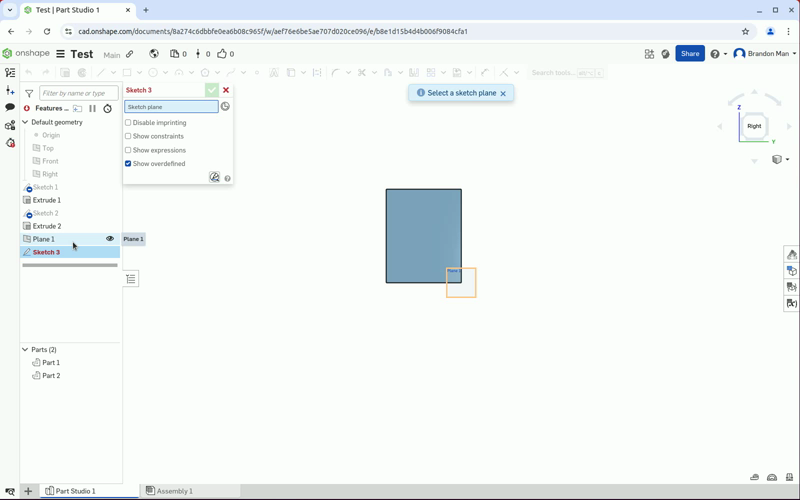
click(73, 241)
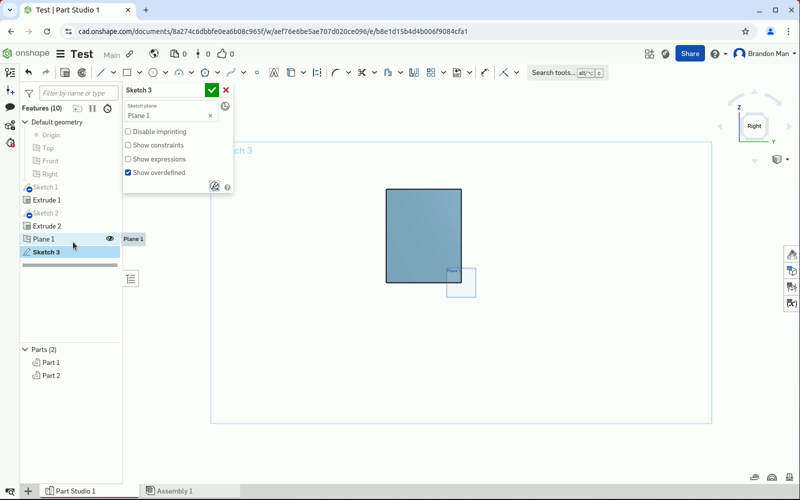
mouse_move(73, 352)
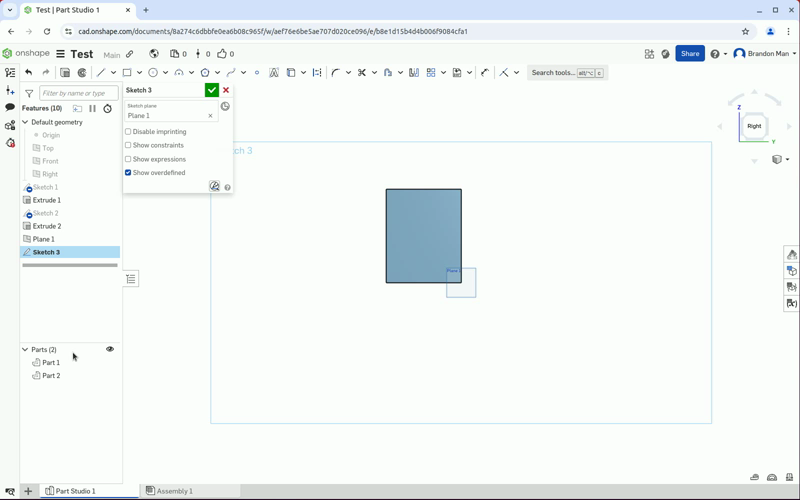
key(y)
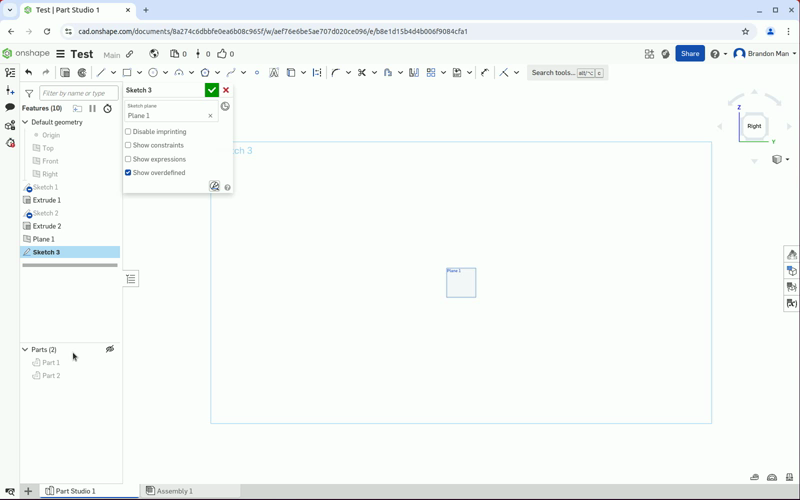
key(l)
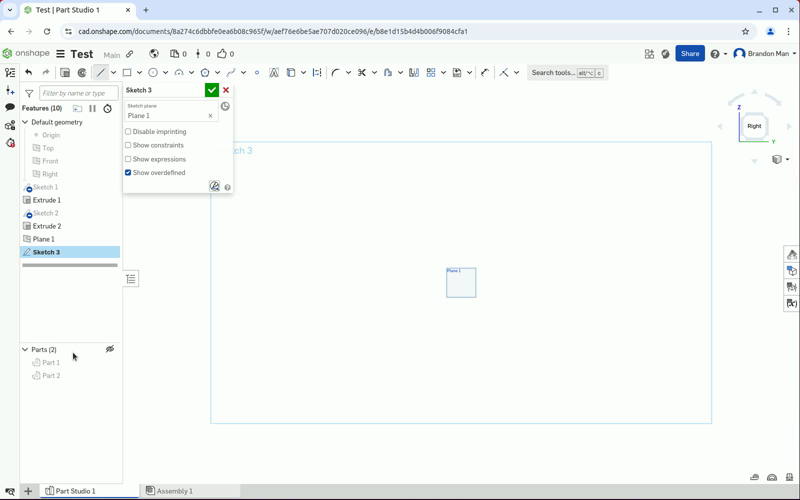
key_down(shift)
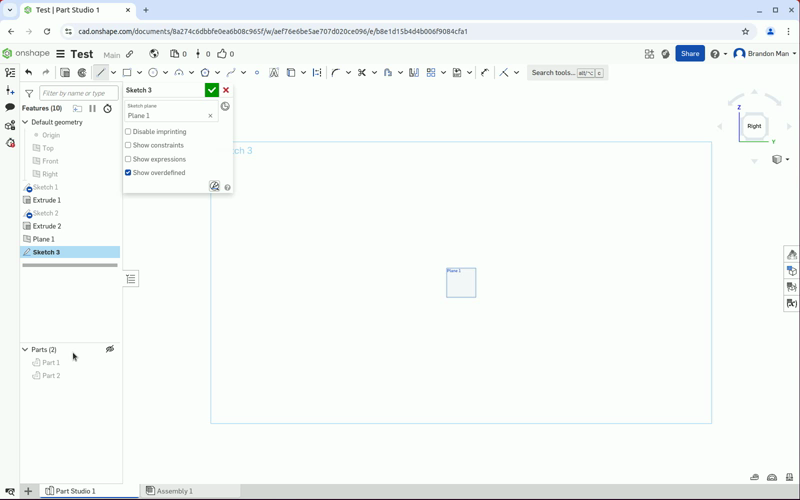
mouse_move(385, 264)
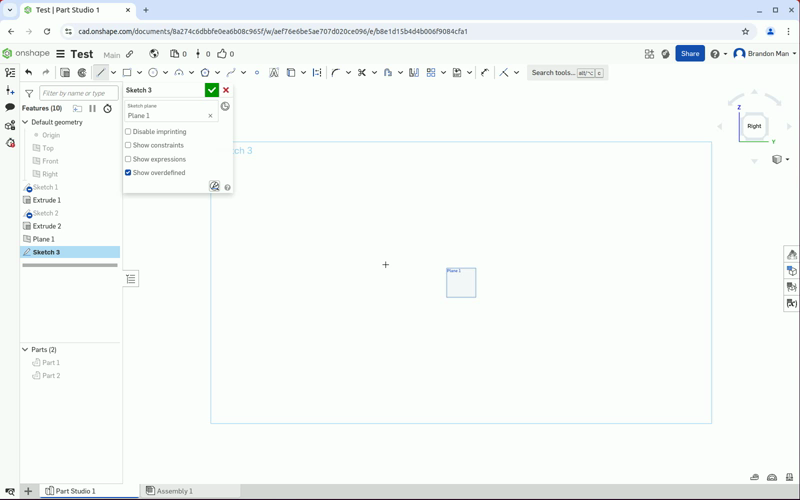
click(385, 264)
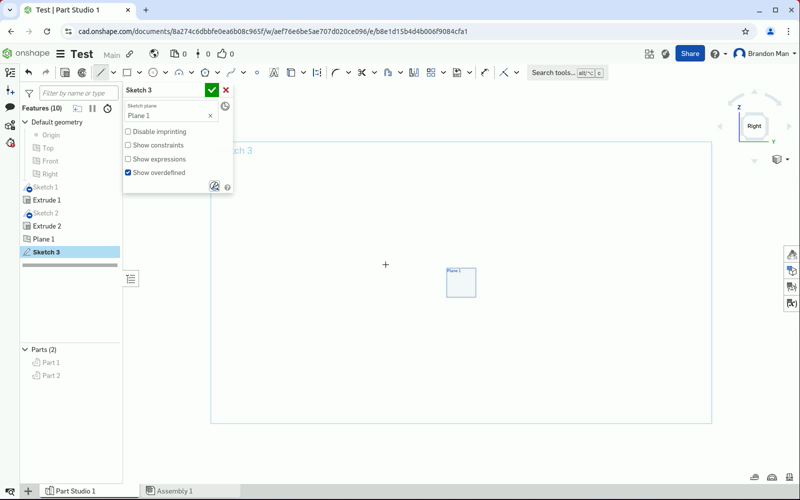
key_up(shift)
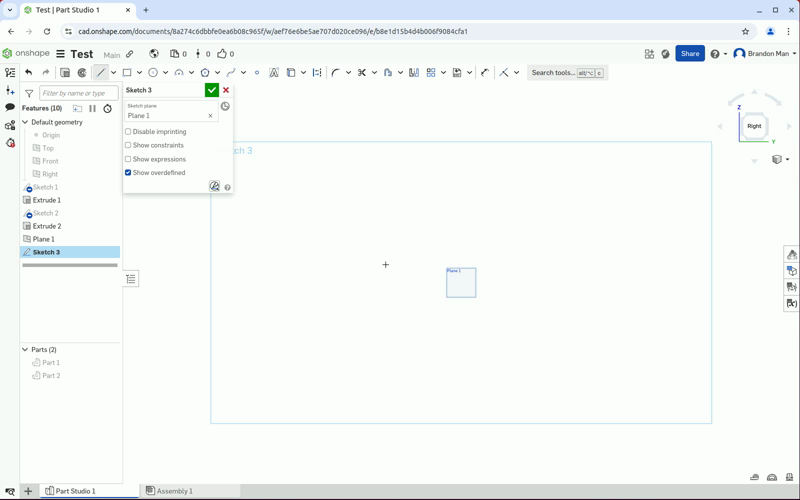
key_down(shift)
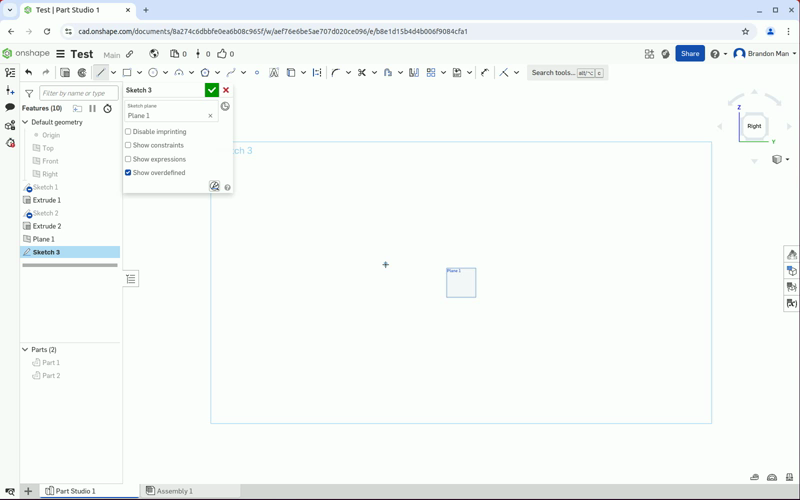
mouse_move(442, 188)
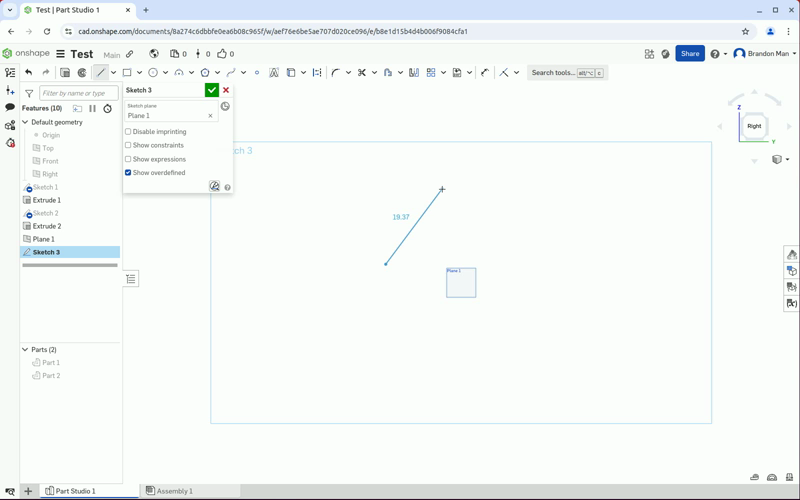
click(442, 188)
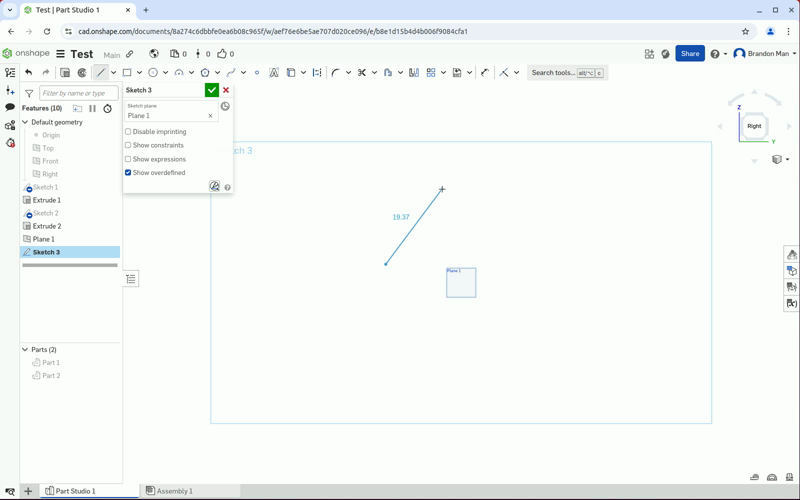
key_up(shift)
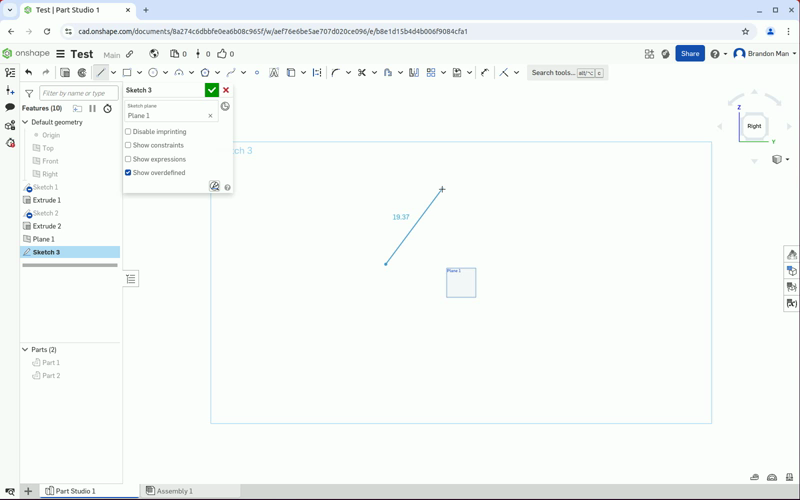
key_down(shift)
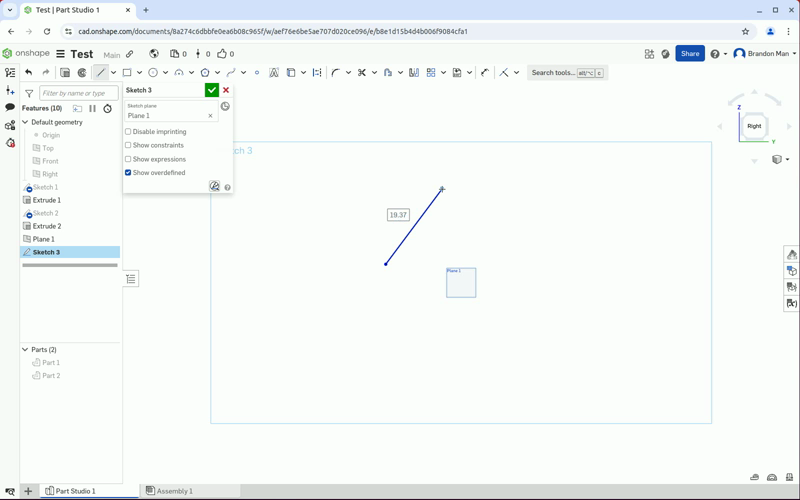
mouse_move(472, 188)
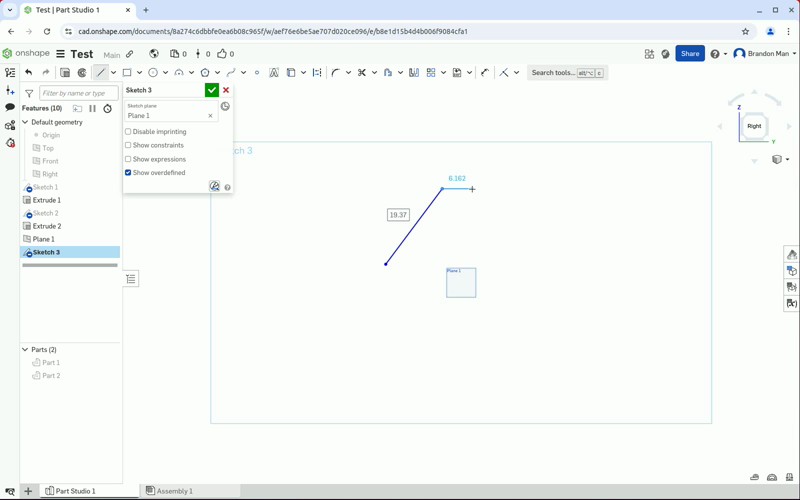
mouse_move(385, 188)
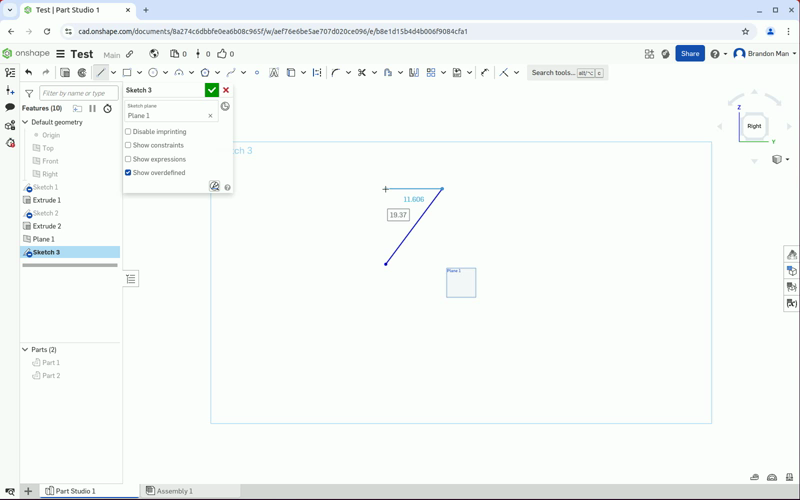
click(385, 188)
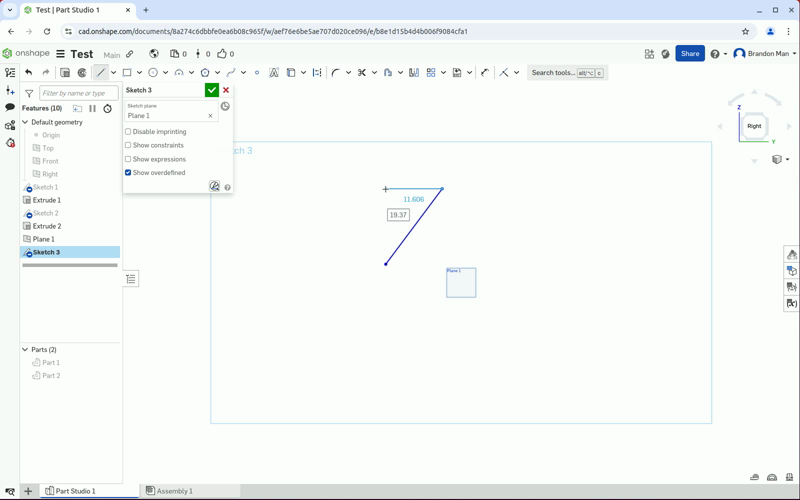
key_up(shift)
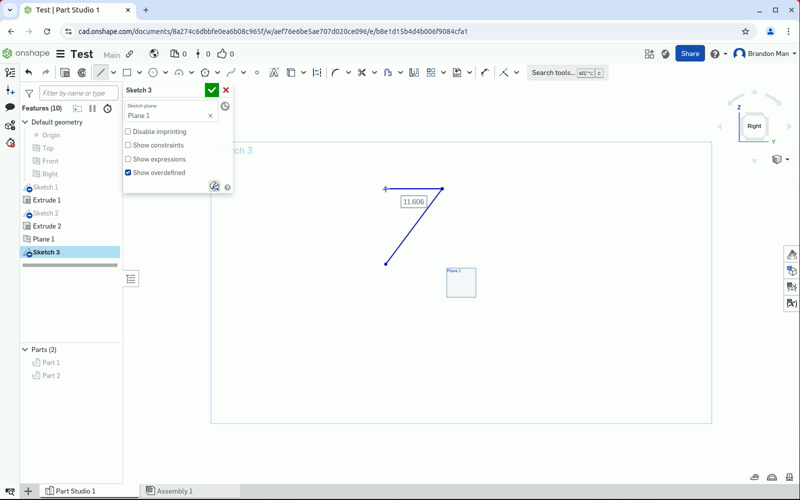
key_down(shift)
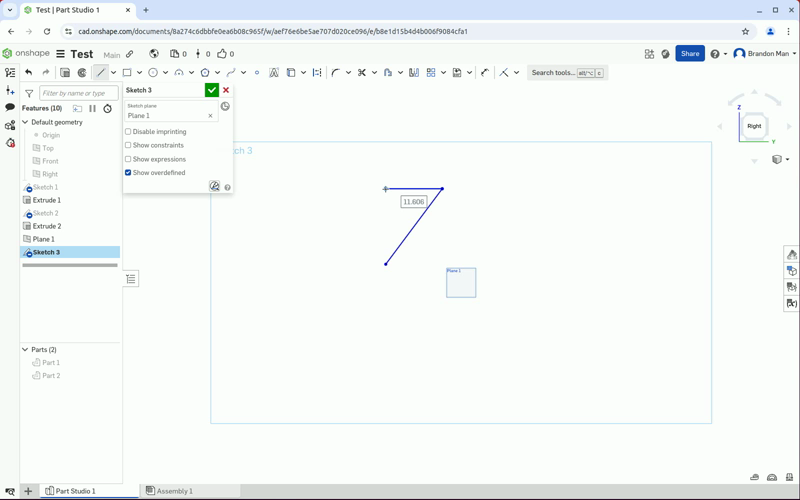
mouse_move(385, 264)
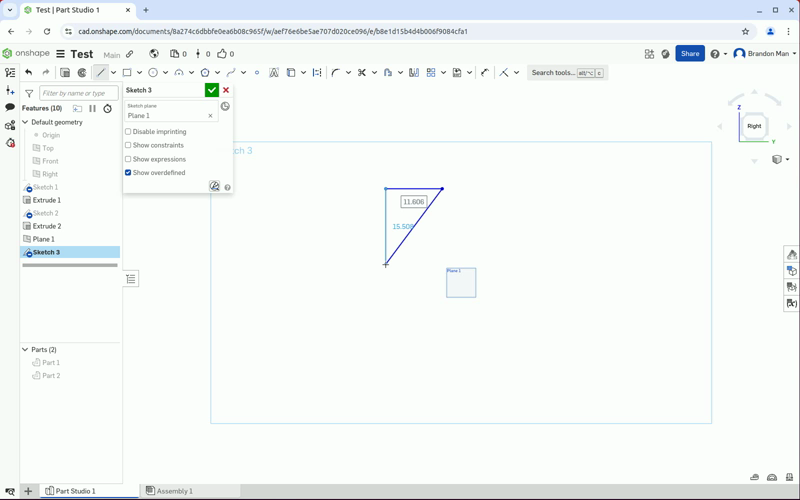
key_up(shift)
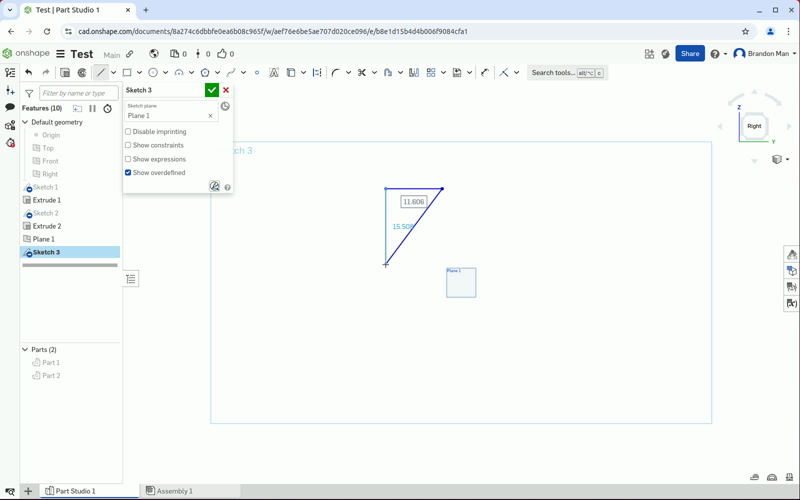
click(385, 264)
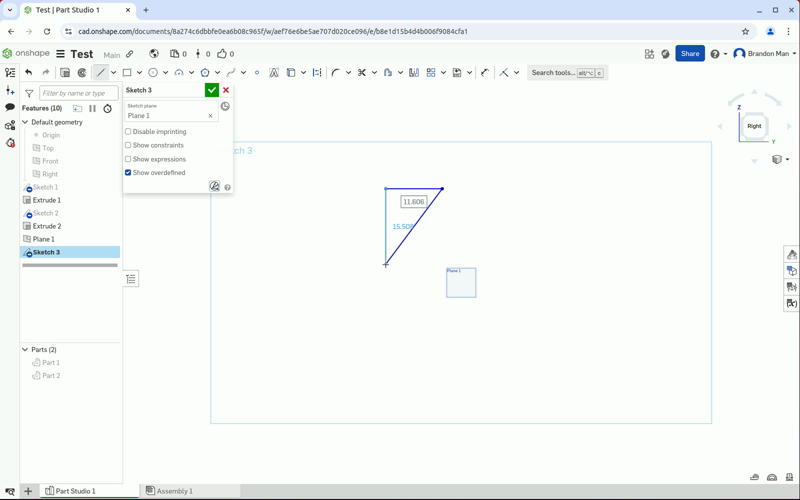
key(esc)
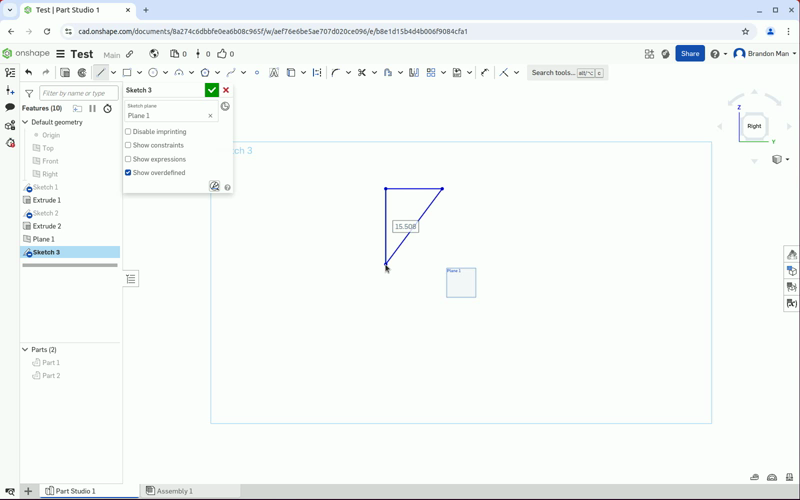
mouse_move(413, 196)
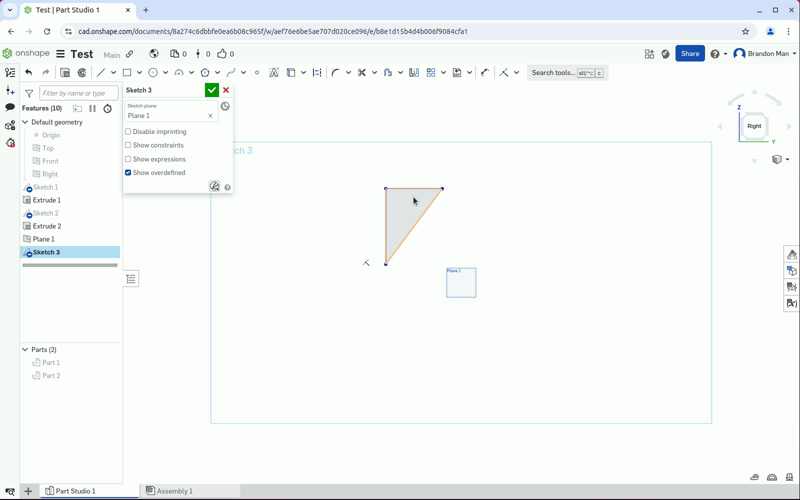
click(413, 196)
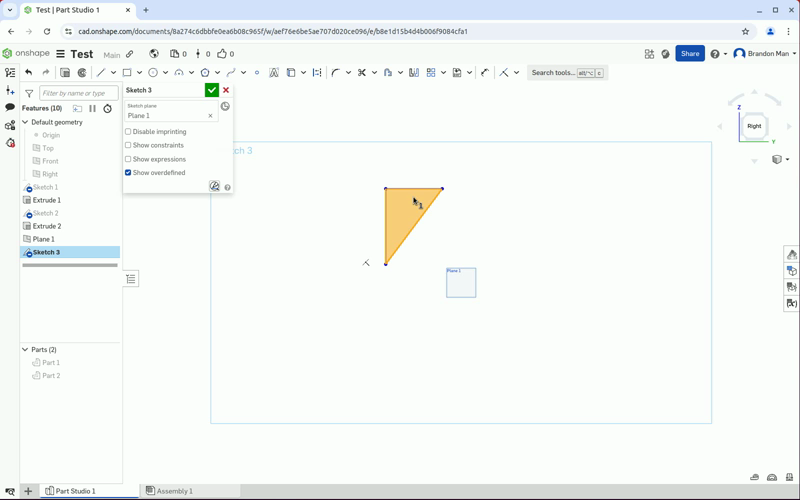
mouse_move(73, 352)
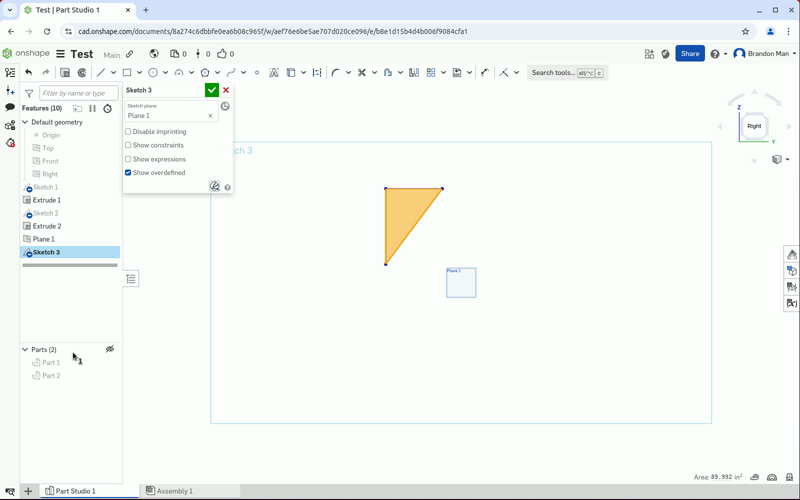
key(shift+y)
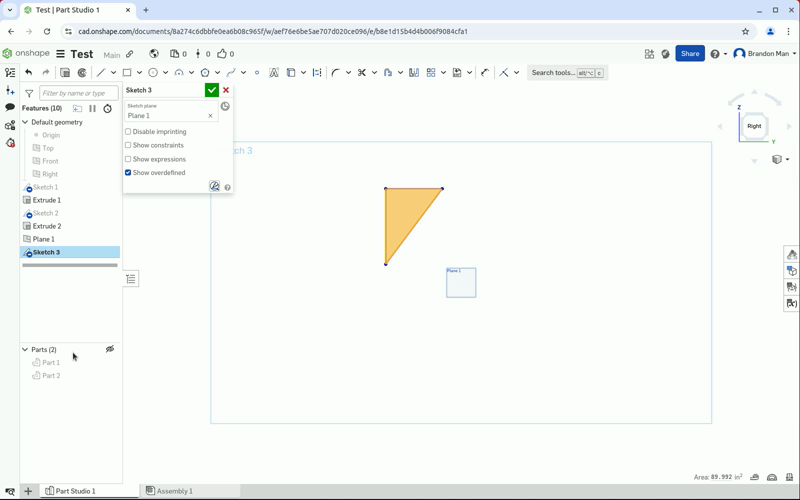
key(shift+e)
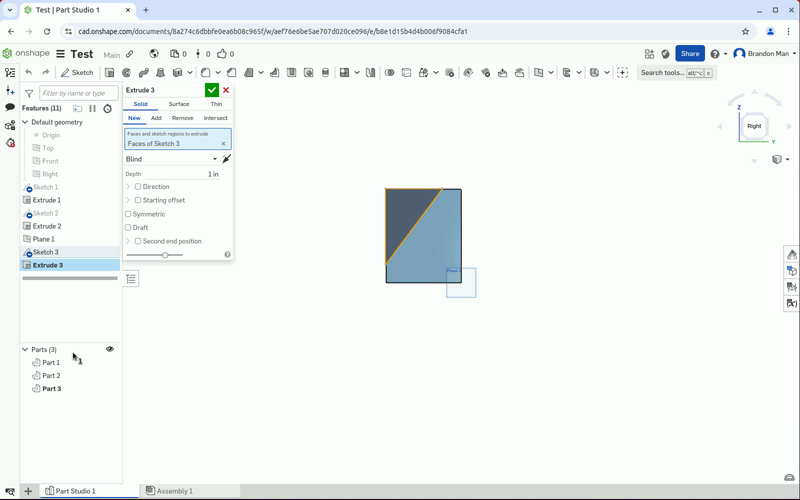
mouse_move(143, 106)
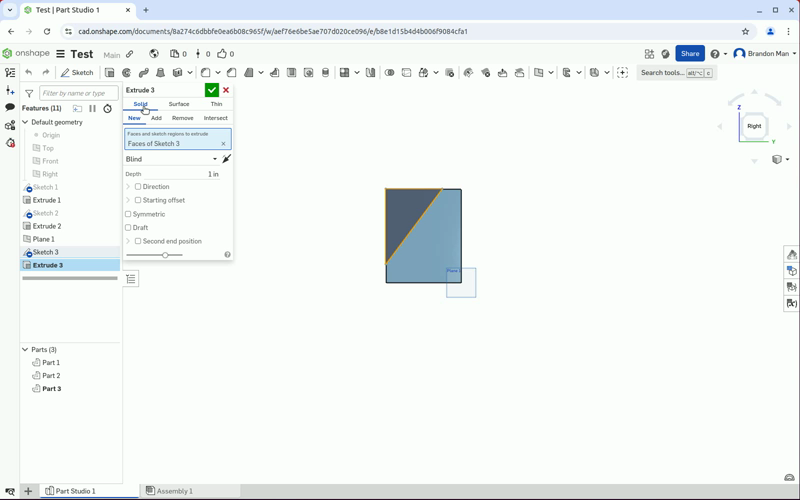
click(143, 106)
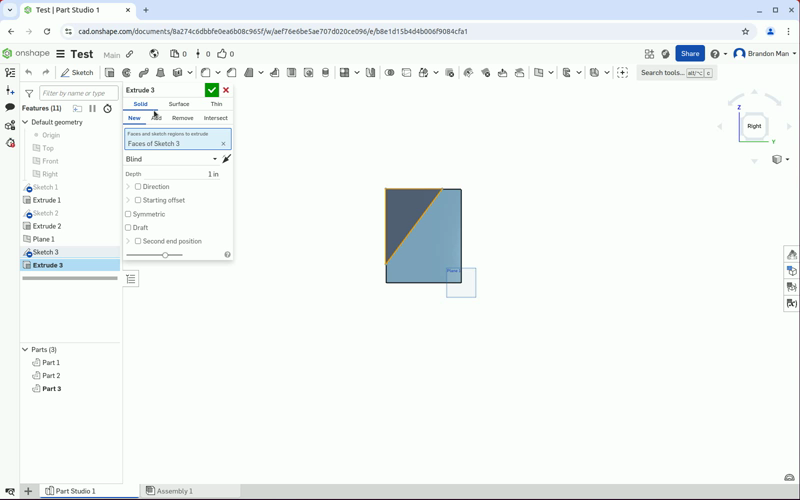
mouse_move(186, 120)
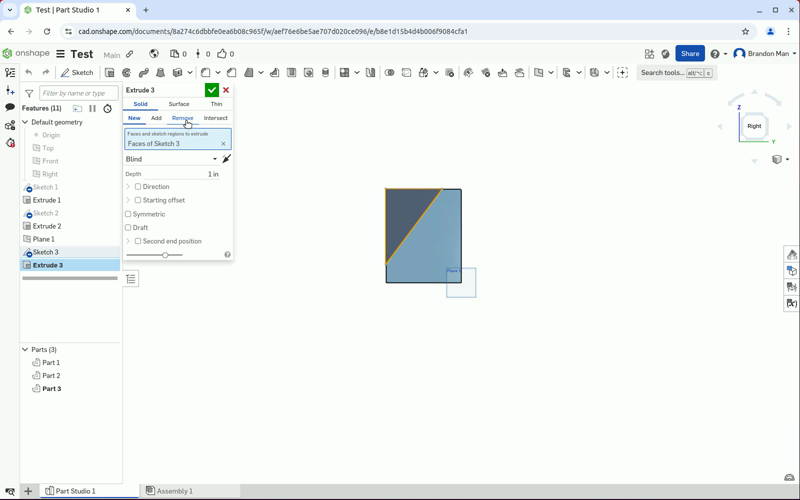
click(186, 120)
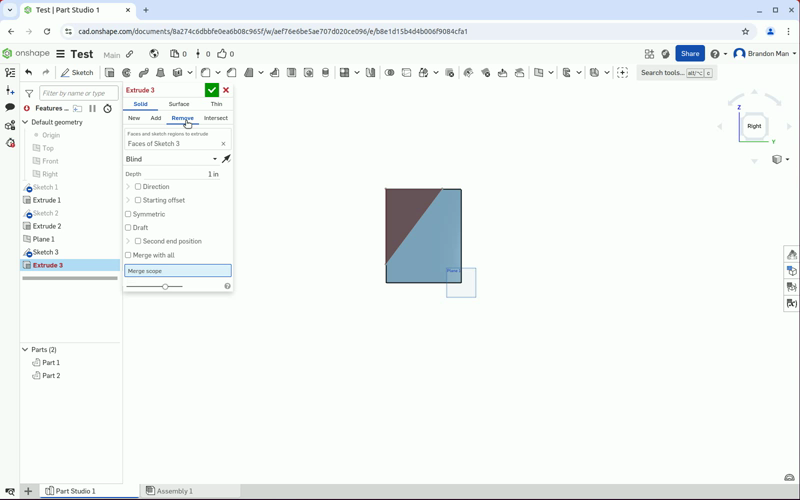
key(tab, 4)
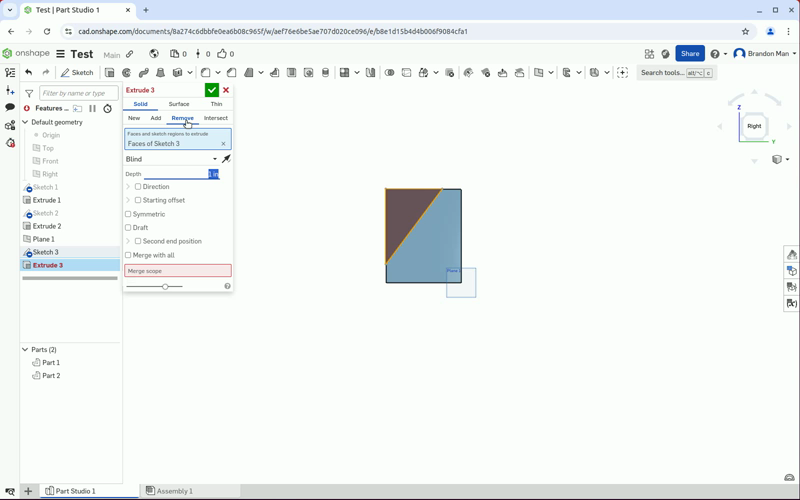
text(15.405)
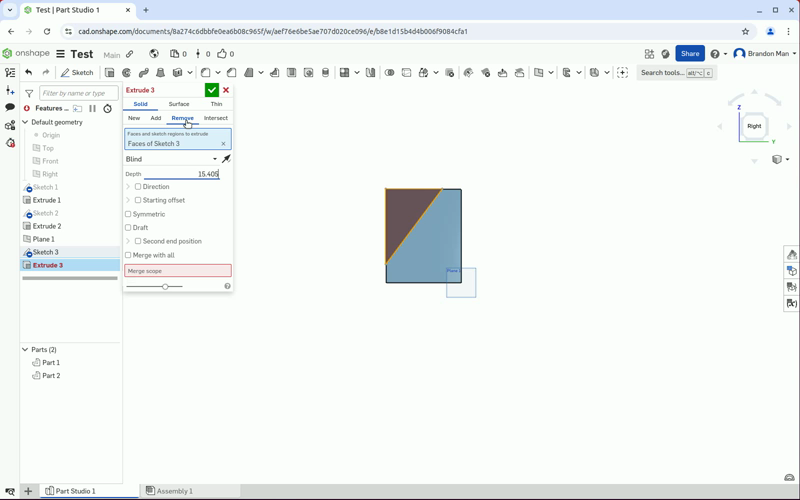
key(tab, 6)
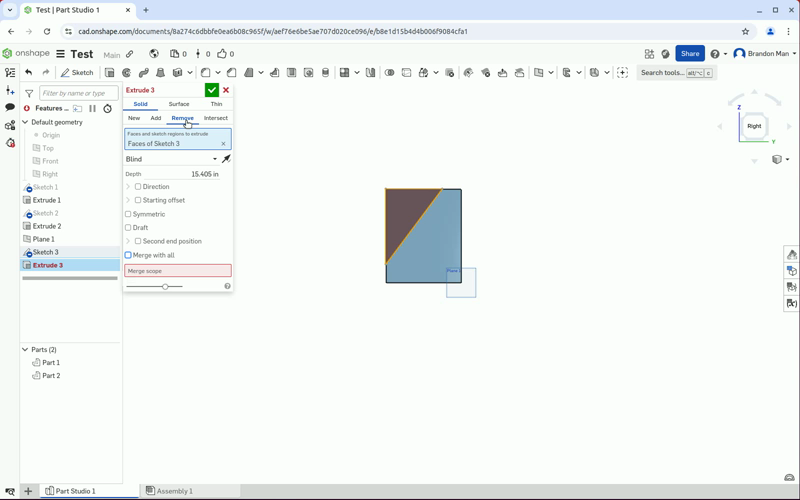
key(space)
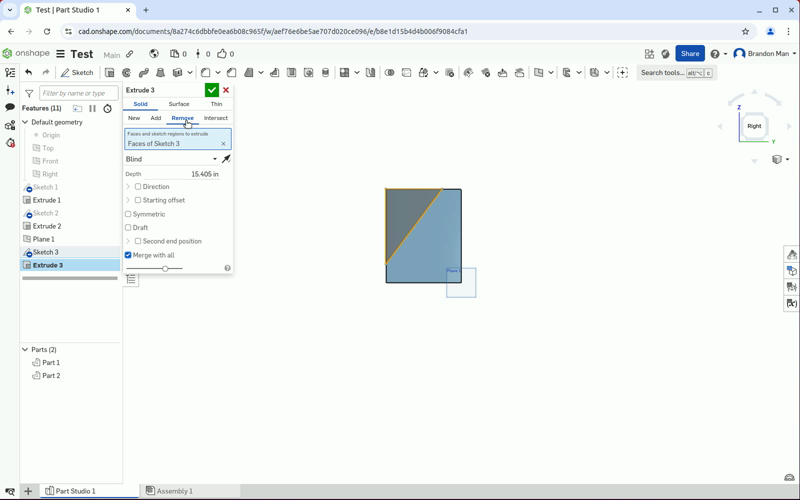
key(enter)
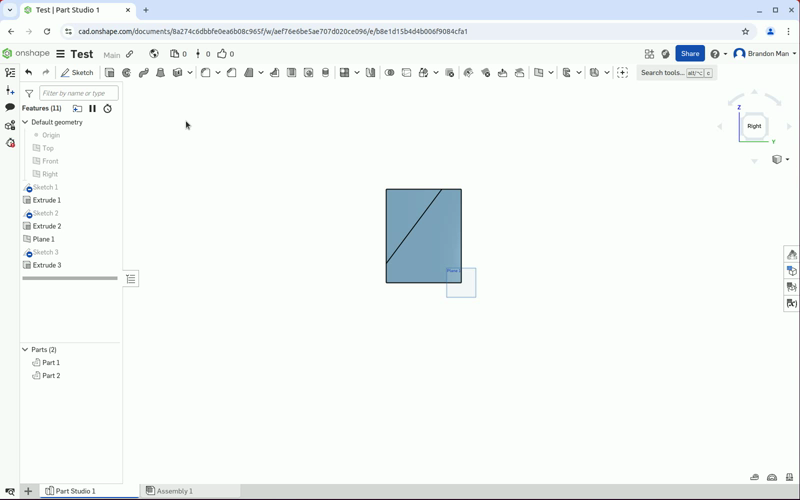
key(shift+h)
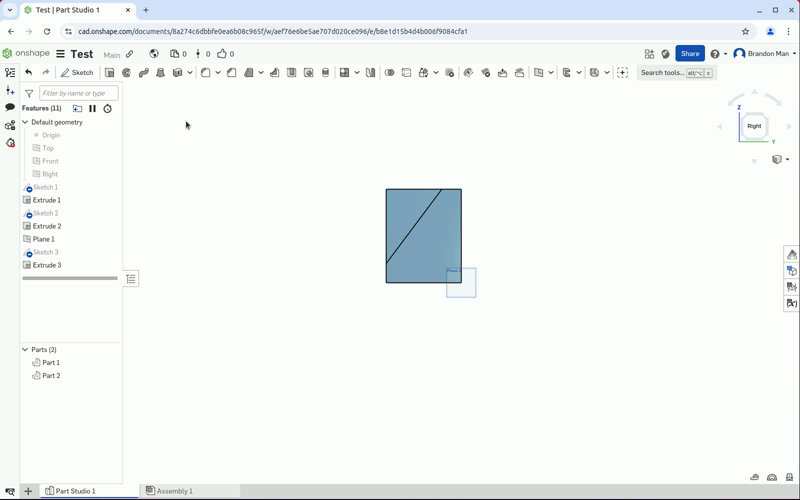
key(shift+h)
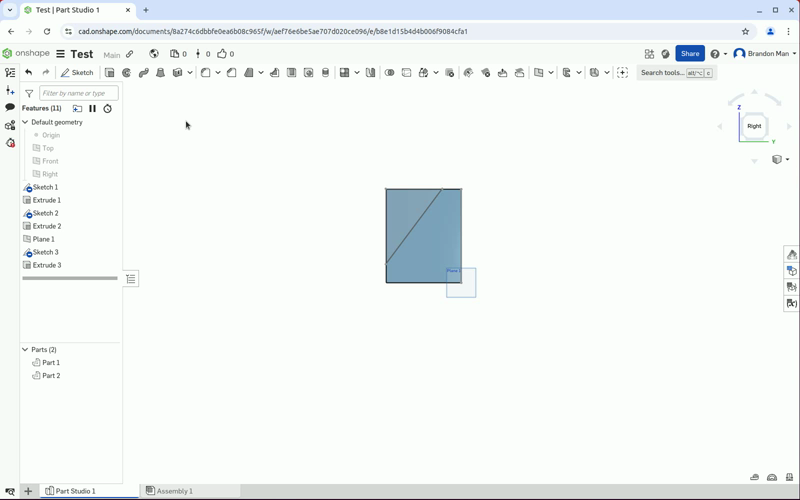
key(shift+7)
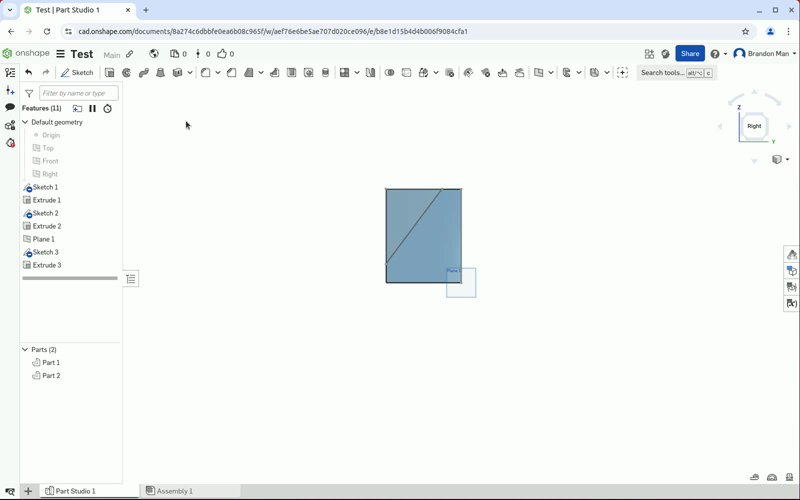
key(right, 2)
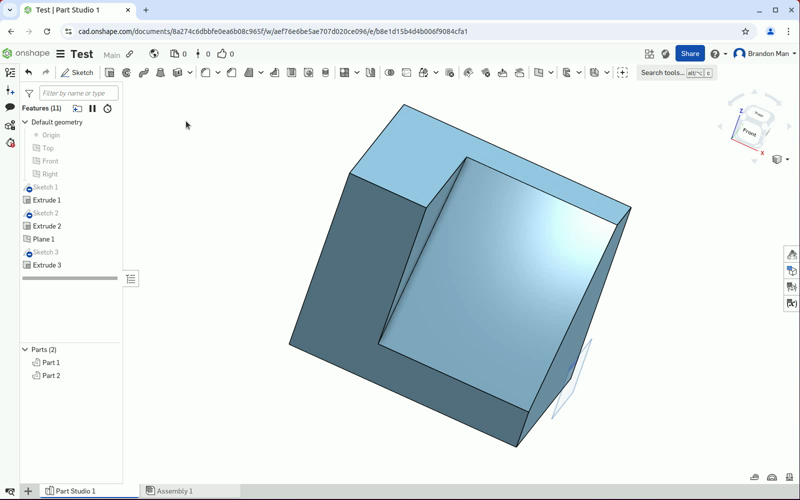
key(down, 2)
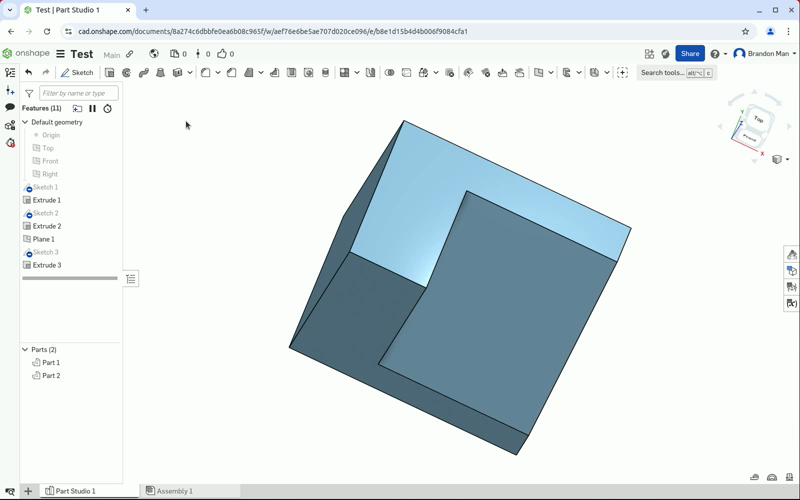
key(up, 2)
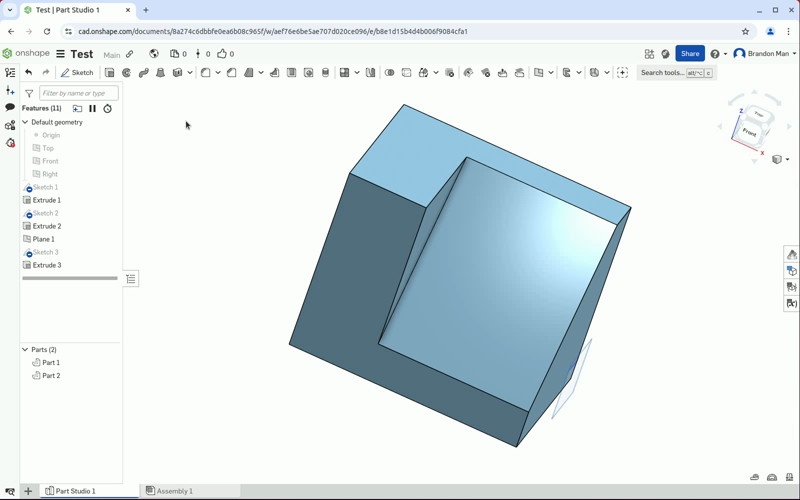
key(left, 2)
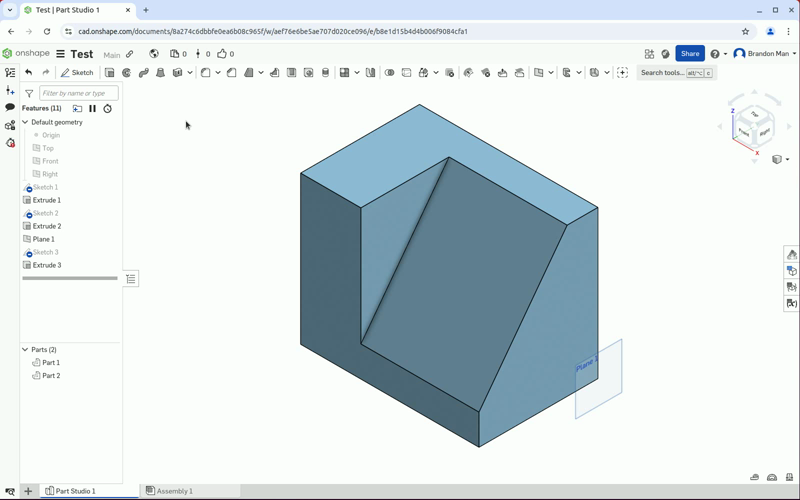
mouse_move(73, 189)
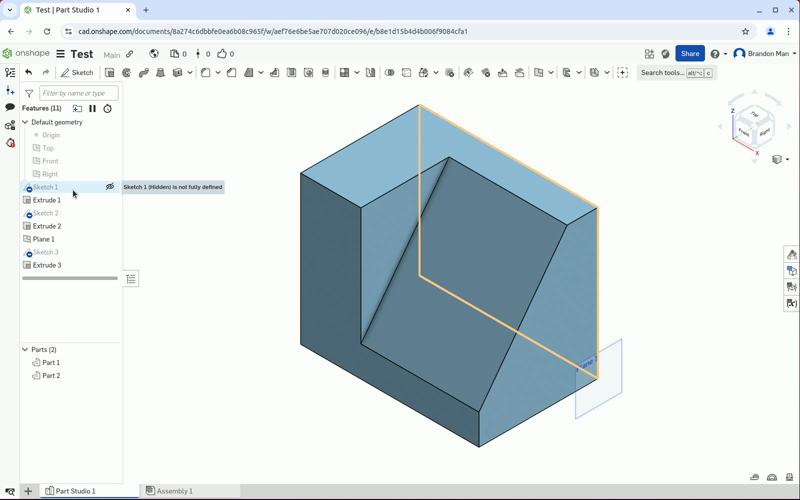
click(73, 189)